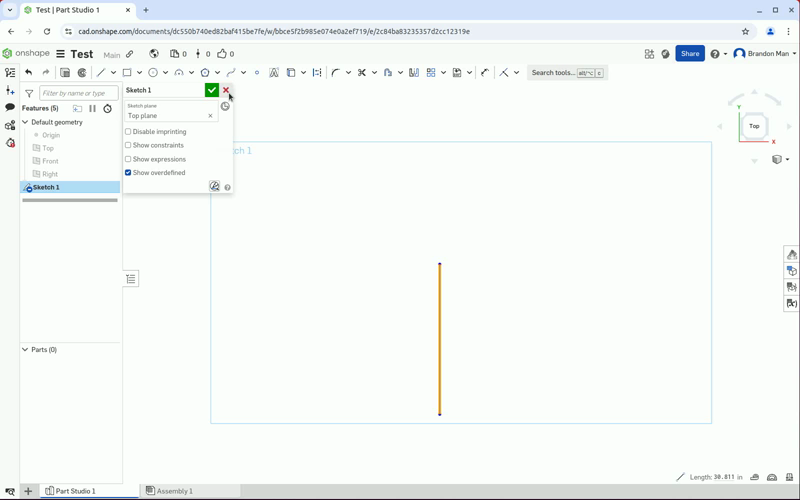
key(shift+h)
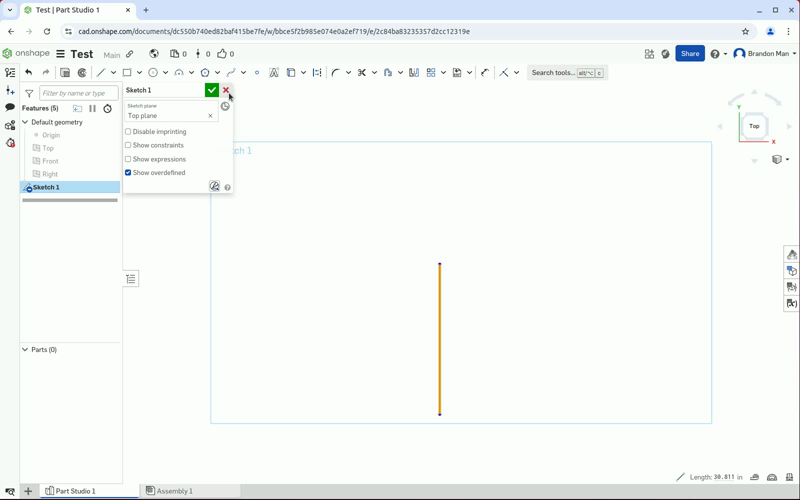
key(shift+s)
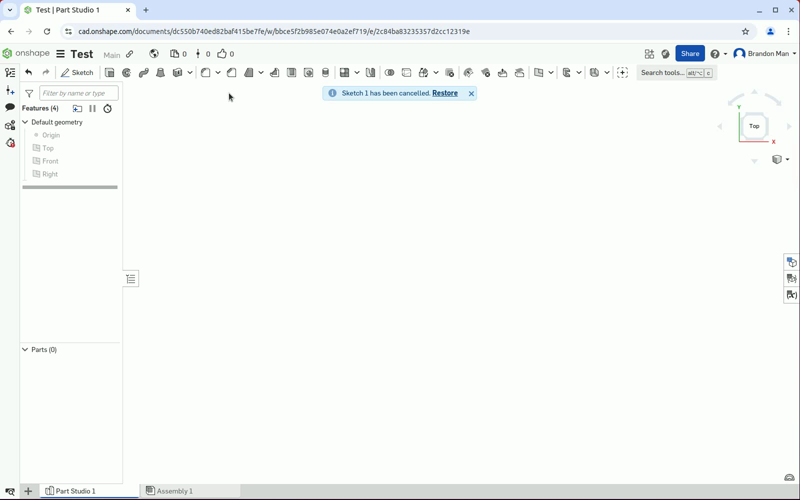
mouse_move(73, 150)
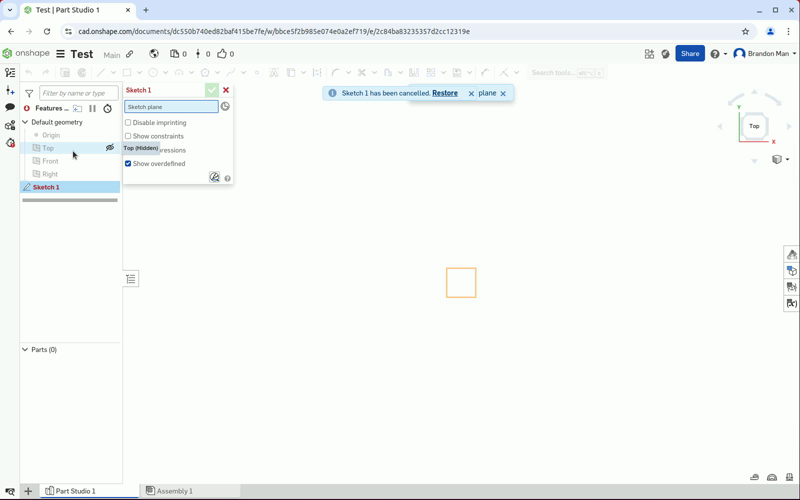
click(73, 150)
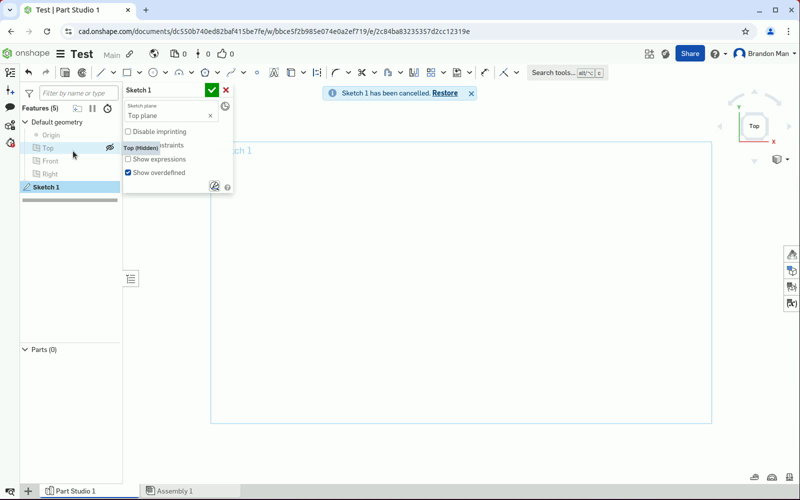
mouse_move(73, 352)
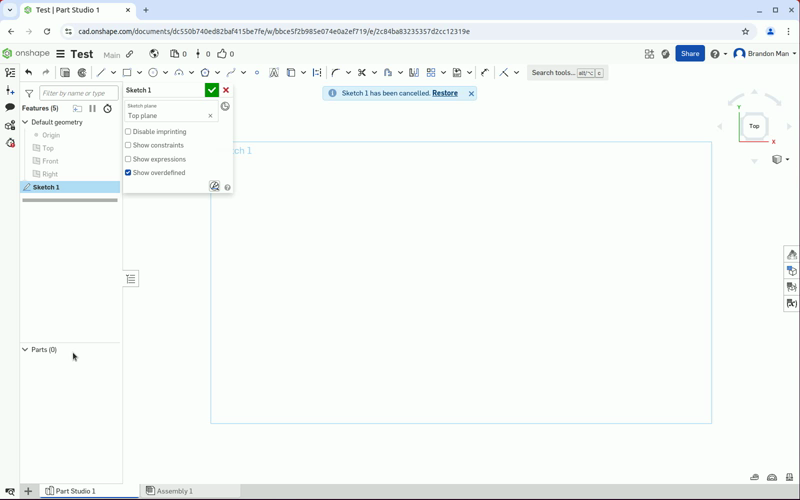
key(y)
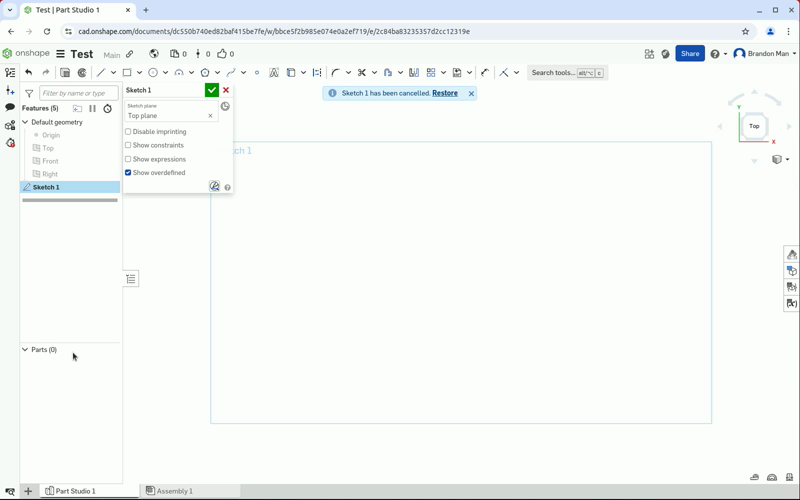
key(l)
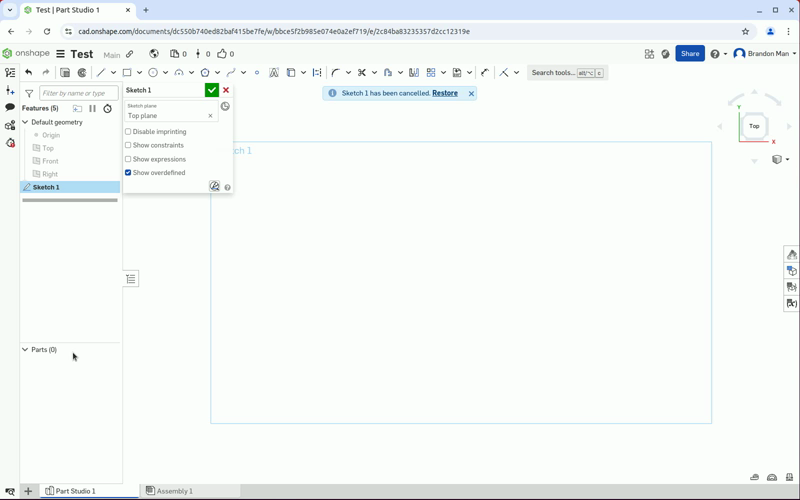
key_down(shift)
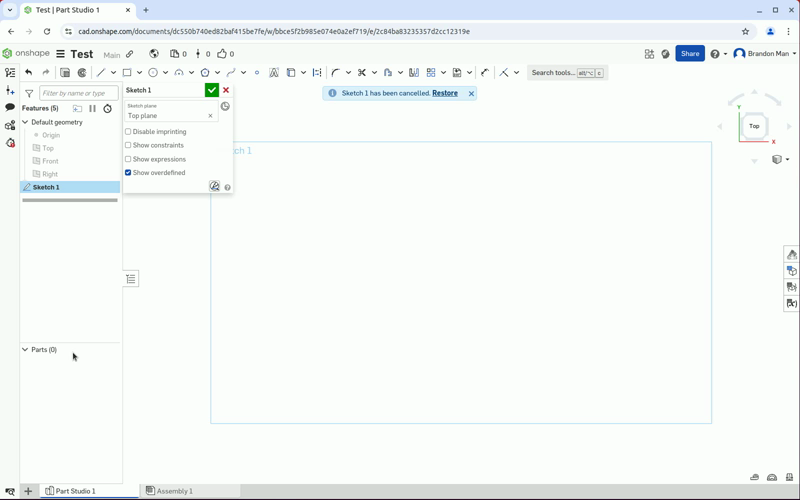
mouse_move(404, 395)
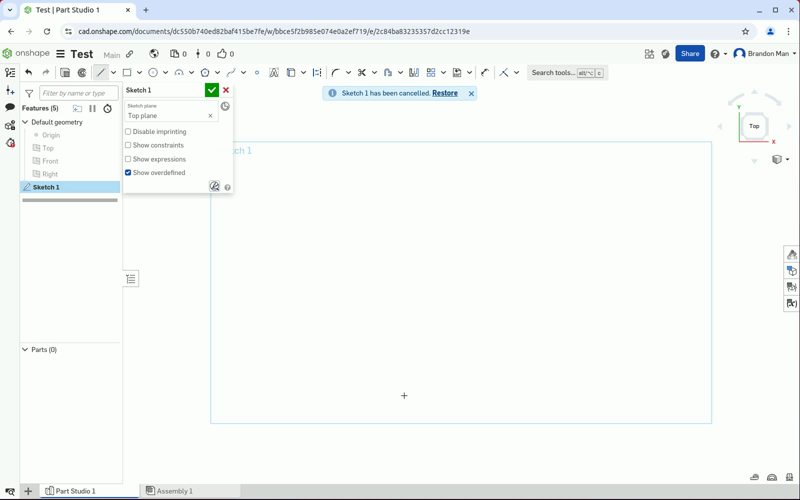
click(404, 395)
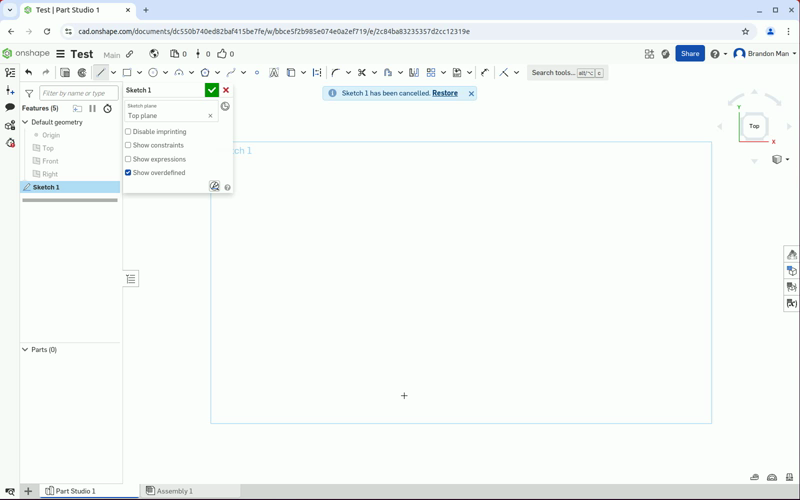
key_up(shift)
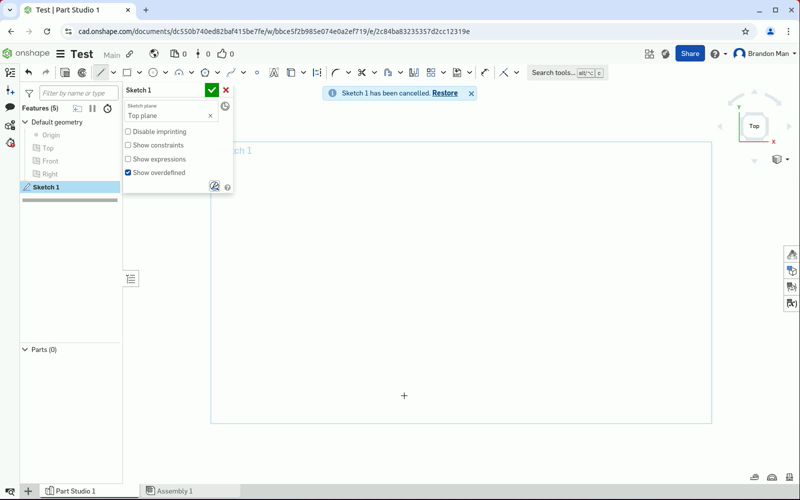
key_down(shift)
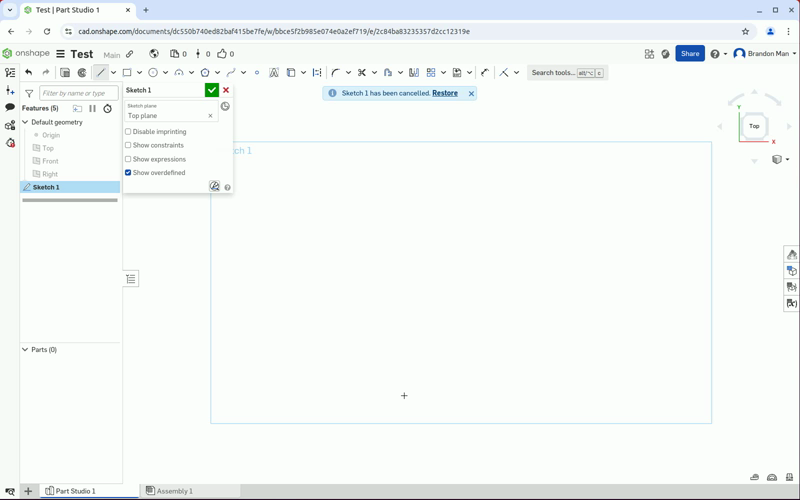
mouse_move(516, 395)
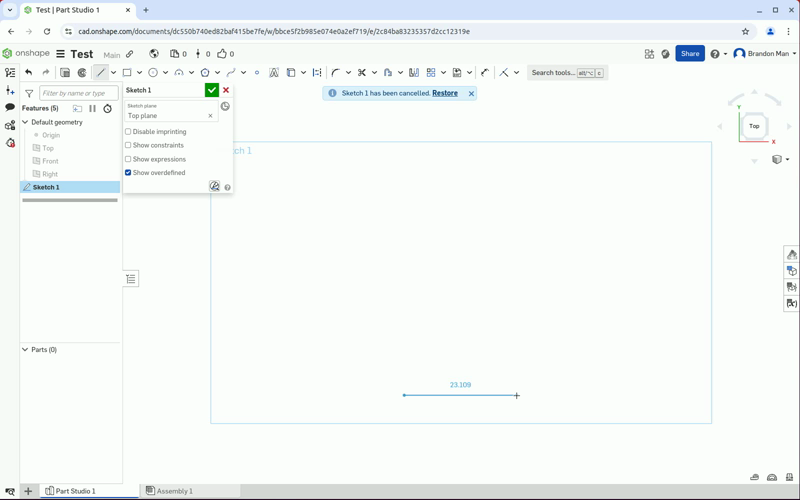
click(516, 395)
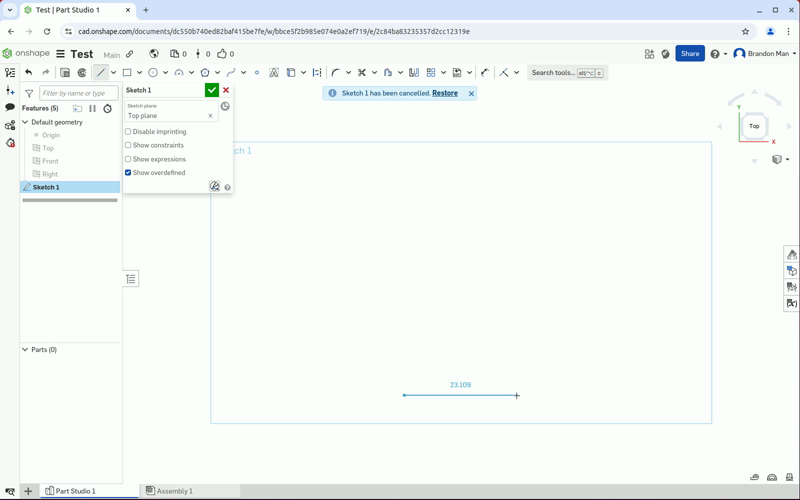
key_up(shift)
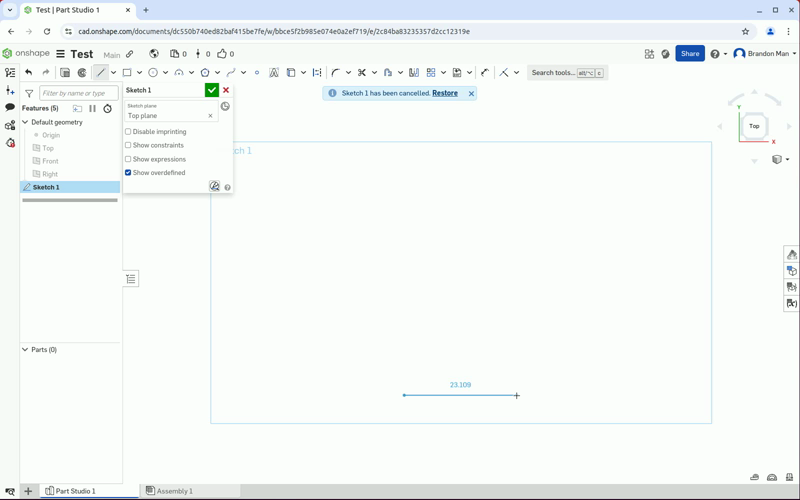
key_down(shift)
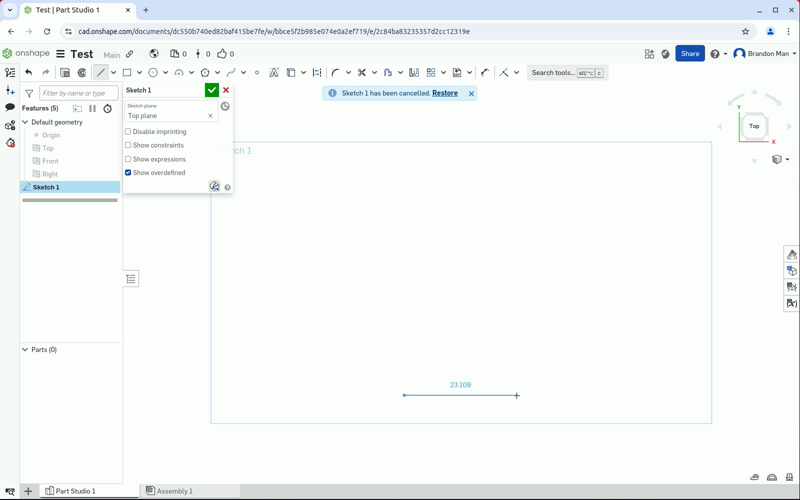
mouse_move(516, 172)
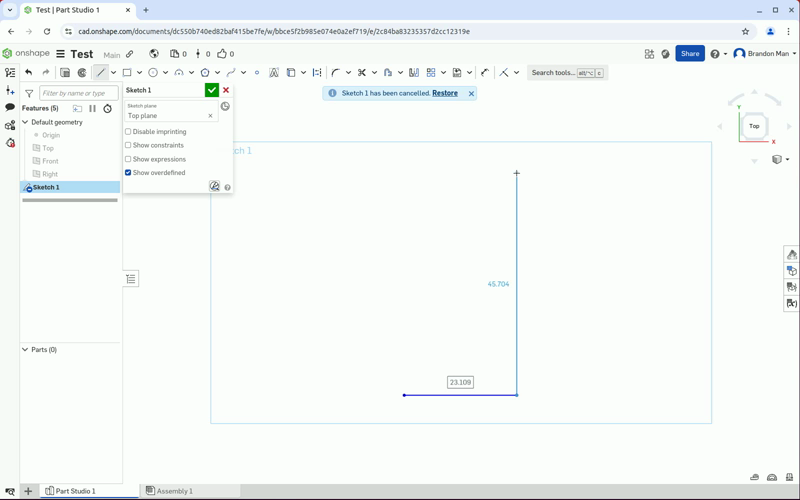
click(516, 172)
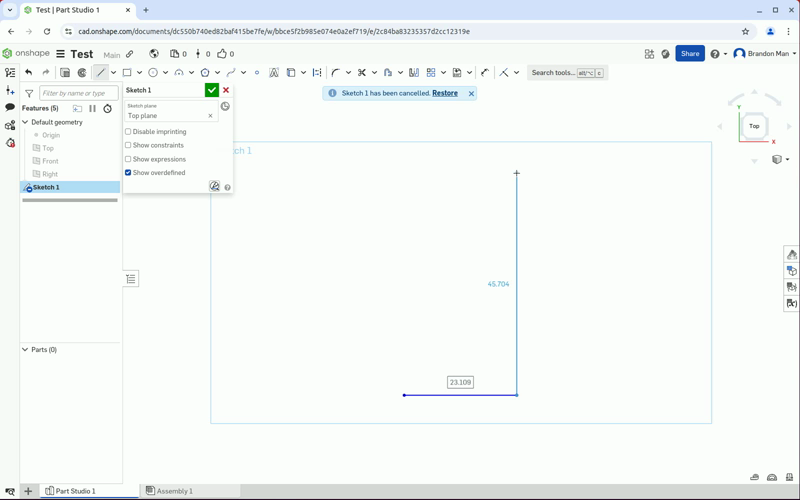
key_up(shift)
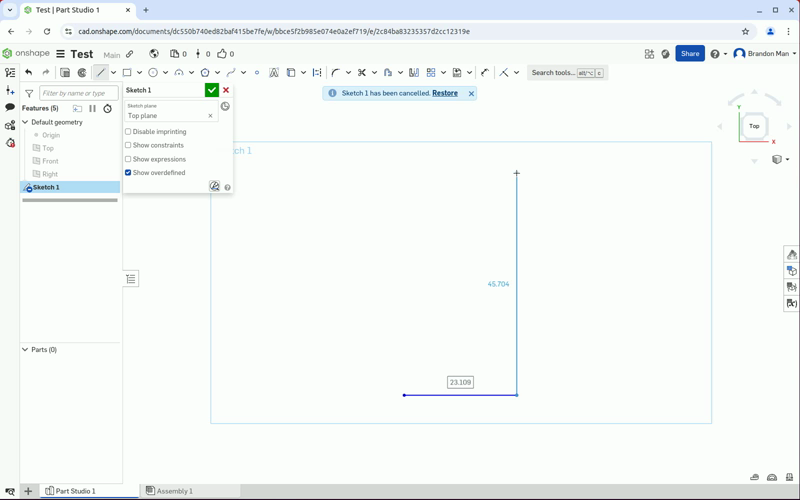
key_down(shift)
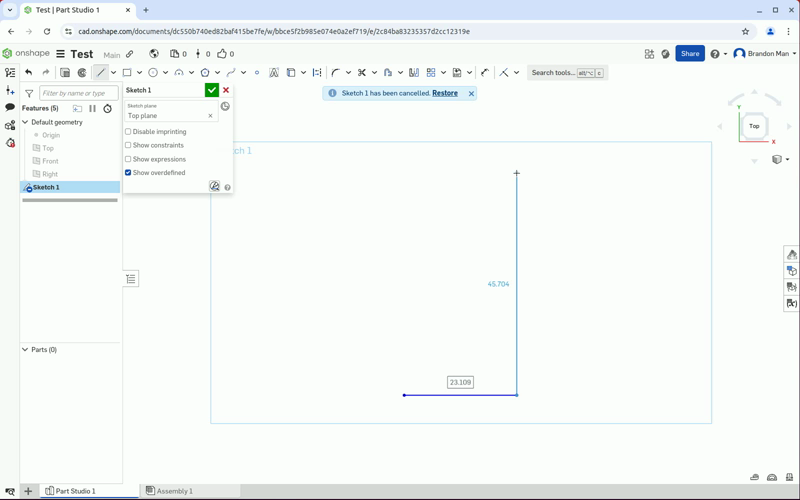
mouse_move(404, 172)
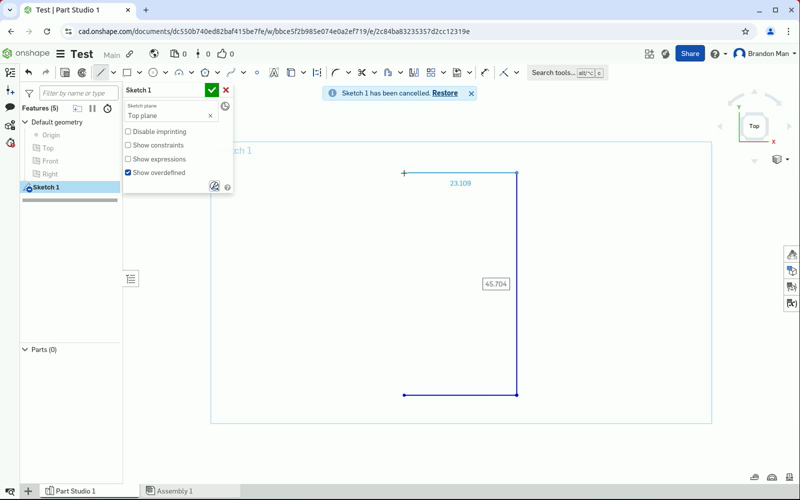
click(404, 172)
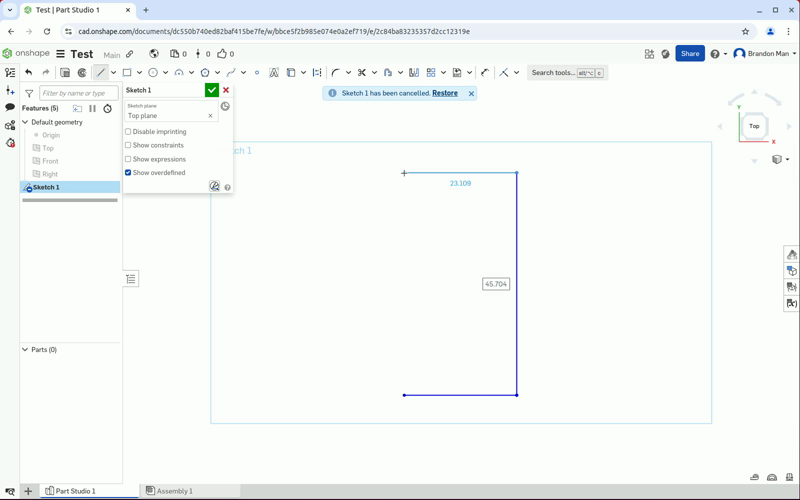
key_up(shift)
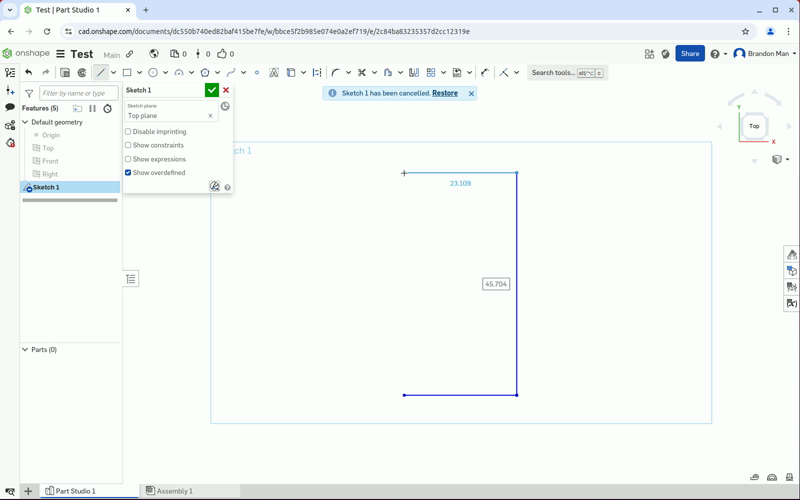
key_down(shift)
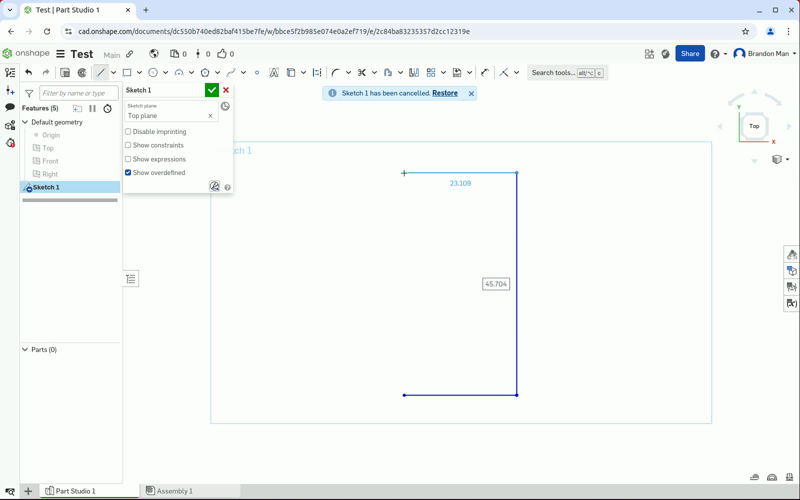
mouse_move(404, 395)
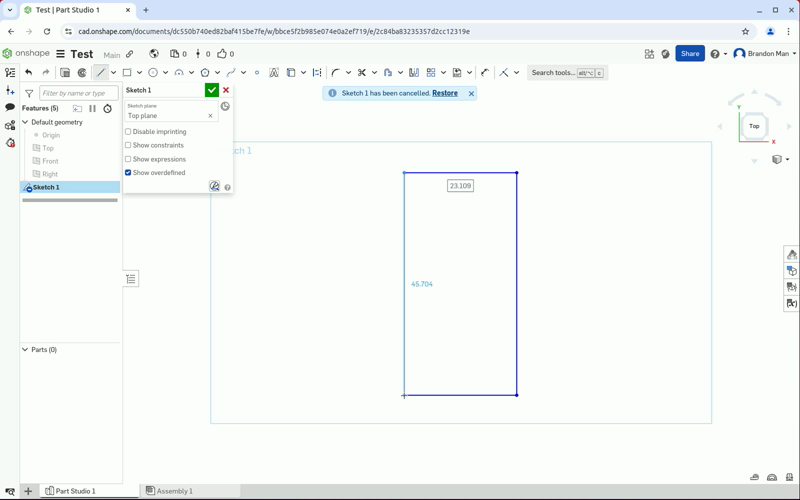
key_up(shift)
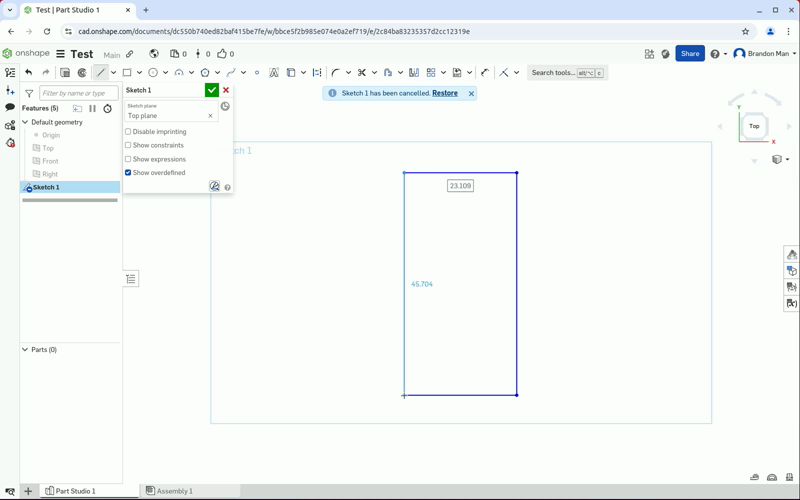
click(404, 395)
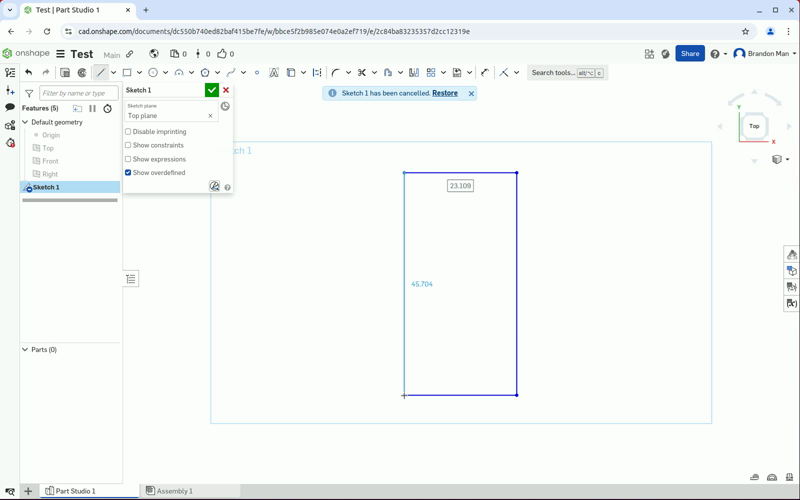
key(esc)
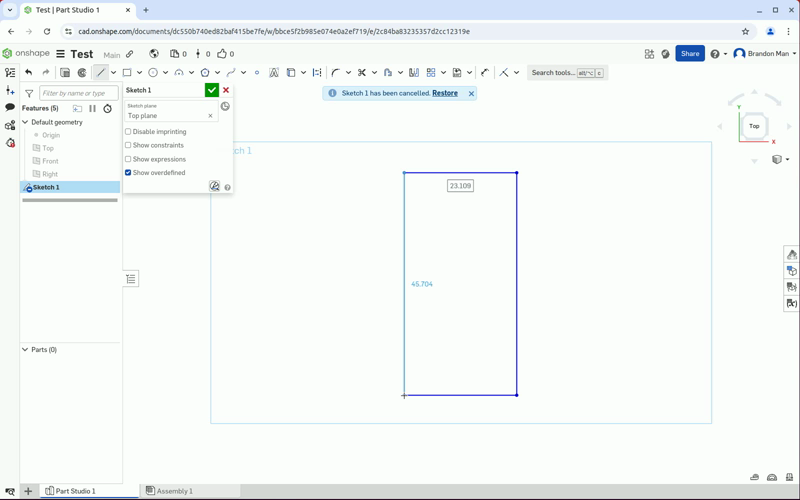
mouse_move(444, 367)
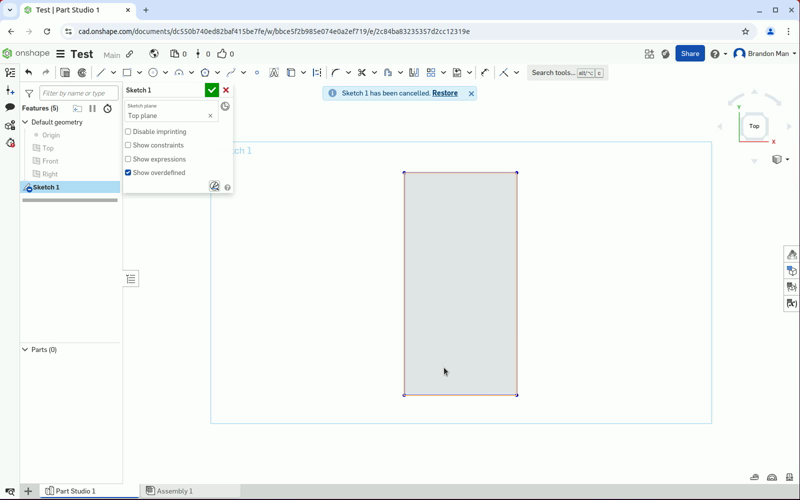
click(444, 367)
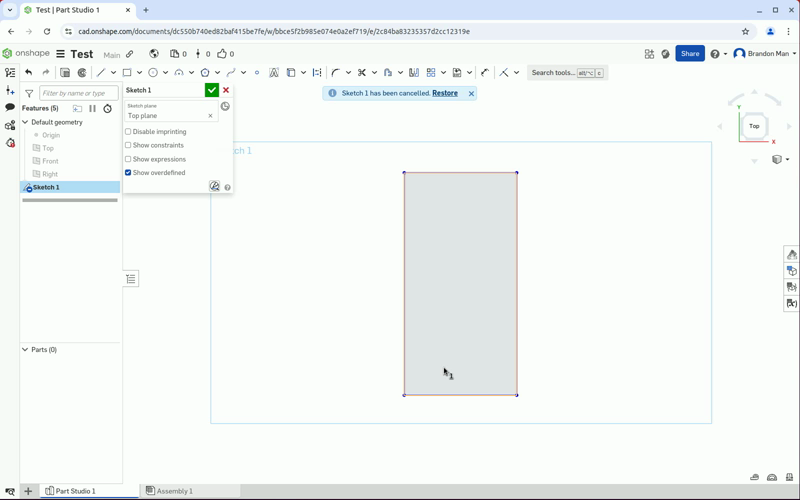
mouse_move(73, 352)
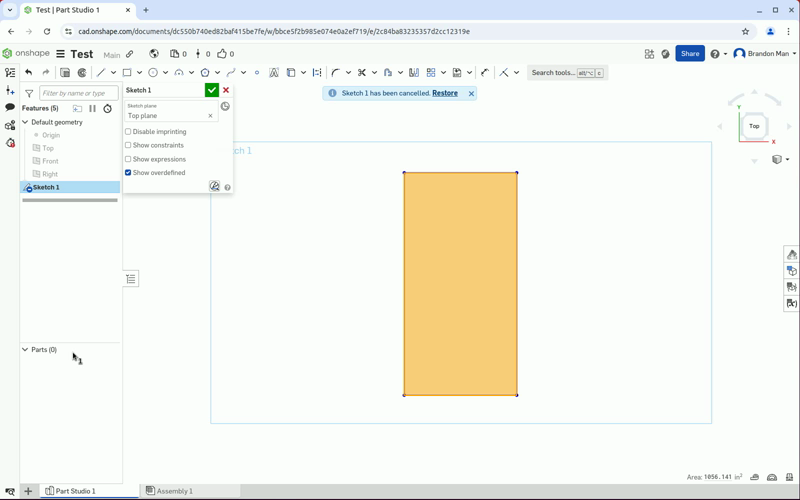
key(shift+y)
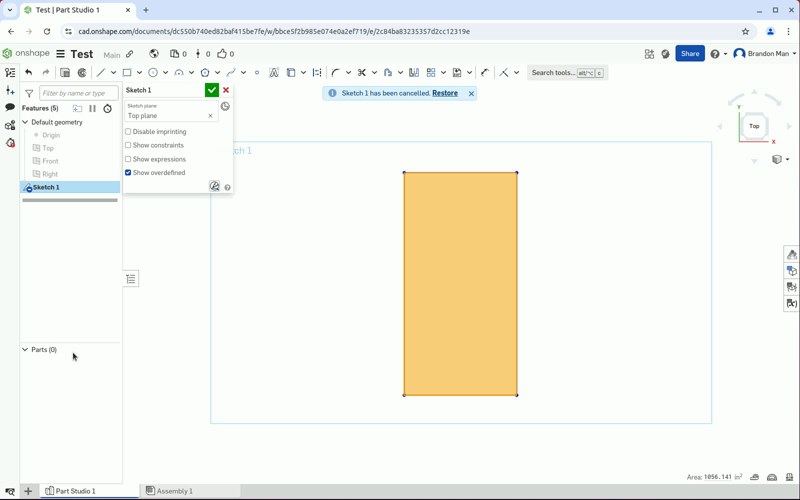
key(shift+e)
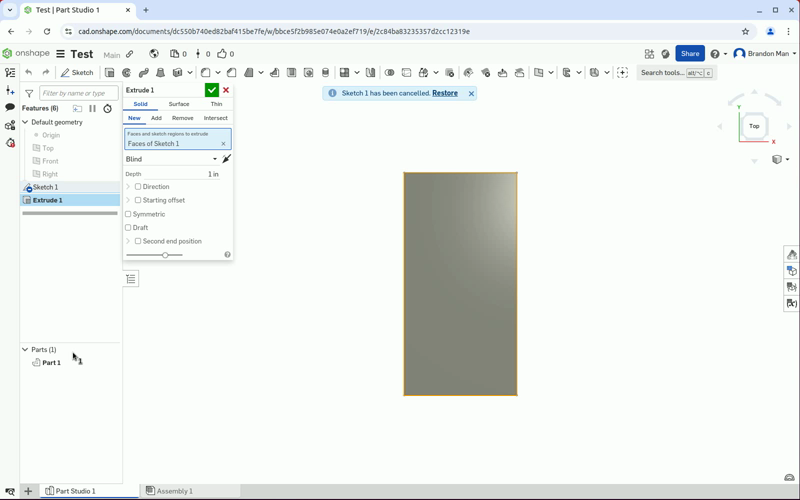
mouse_move(143, 106)
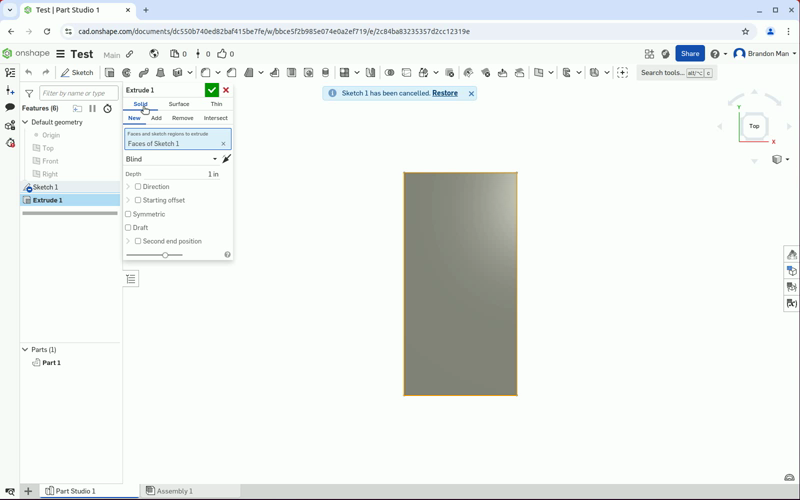
click(143, 106)
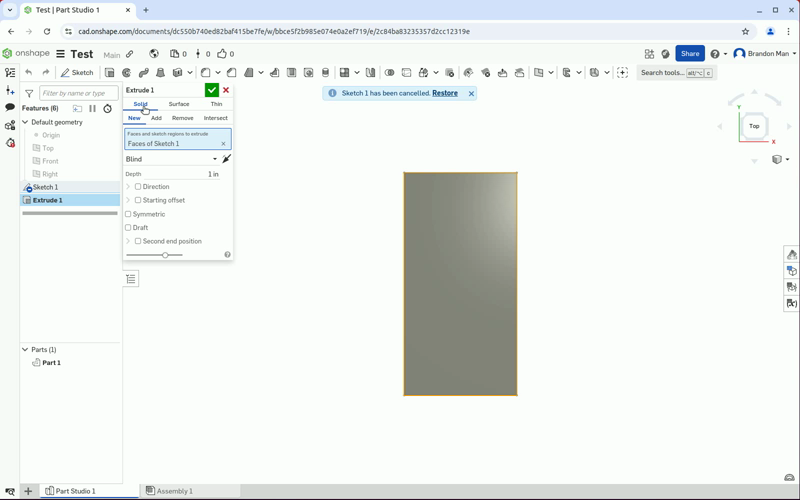
mouse_move(137, 120)
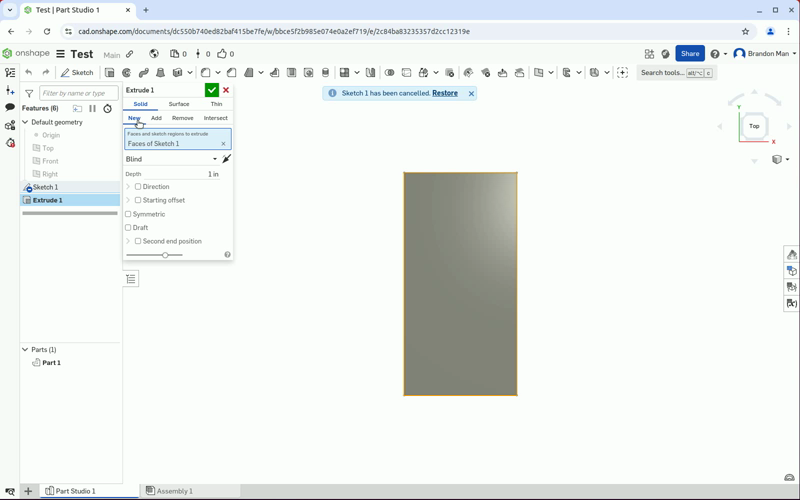
click(137, 120)
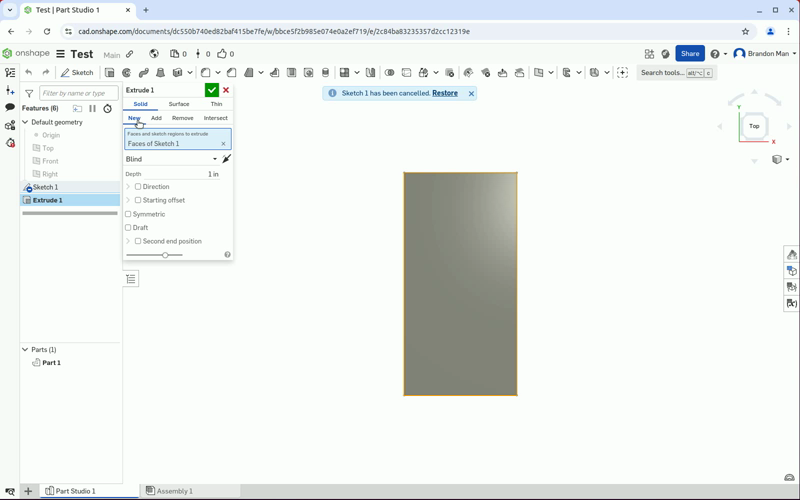
key(tab, 4)
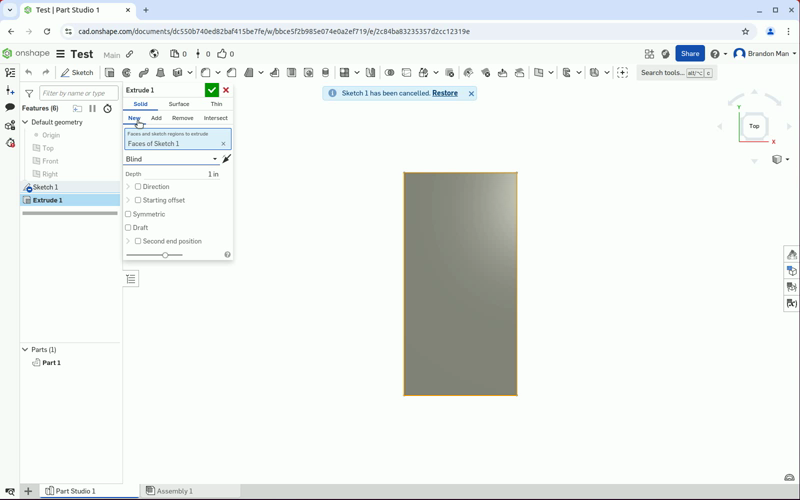
text(36.106)
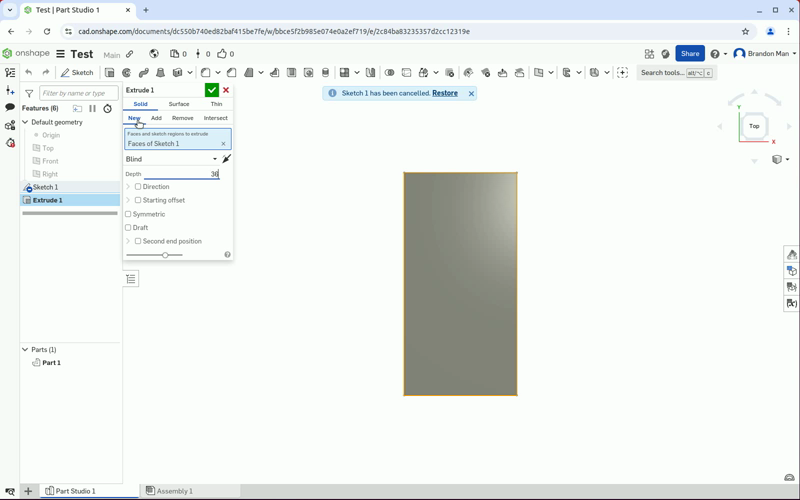
key(tab, 3)
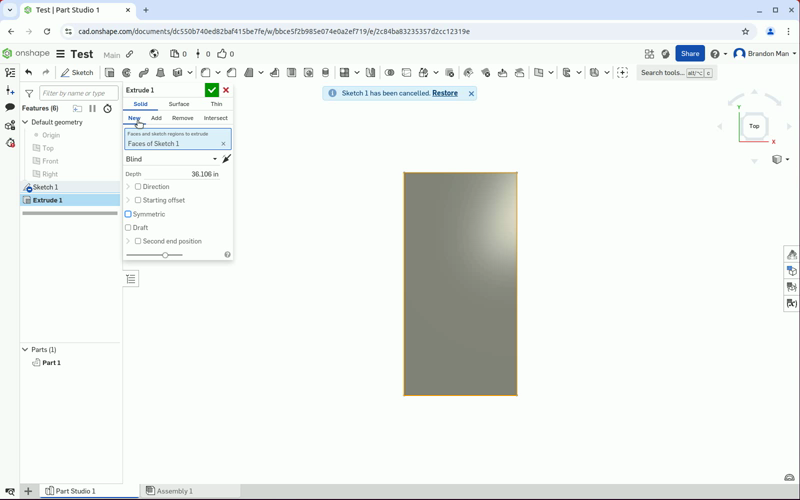
key(space)
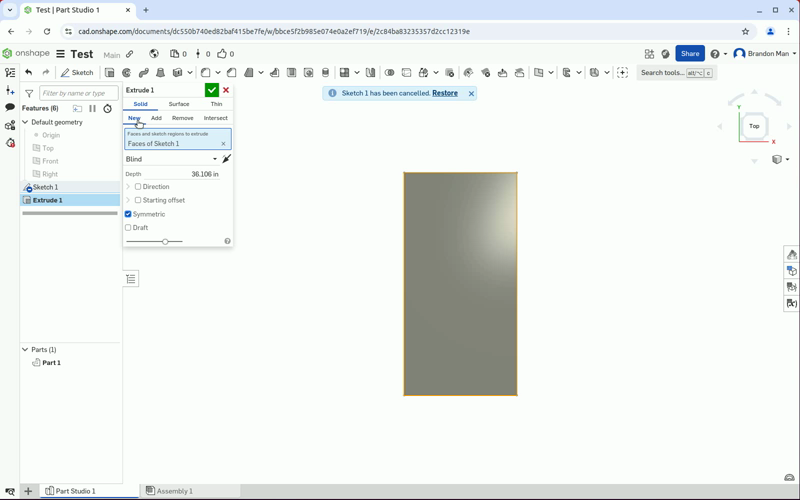
key(enter)
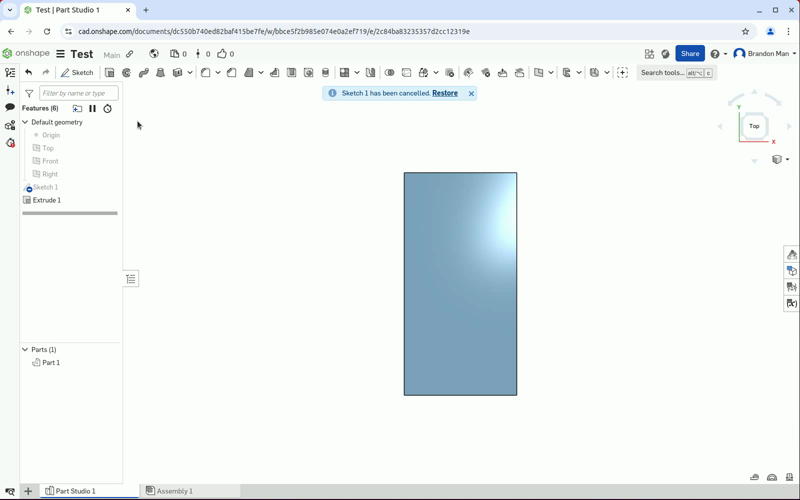
key(shift+h)
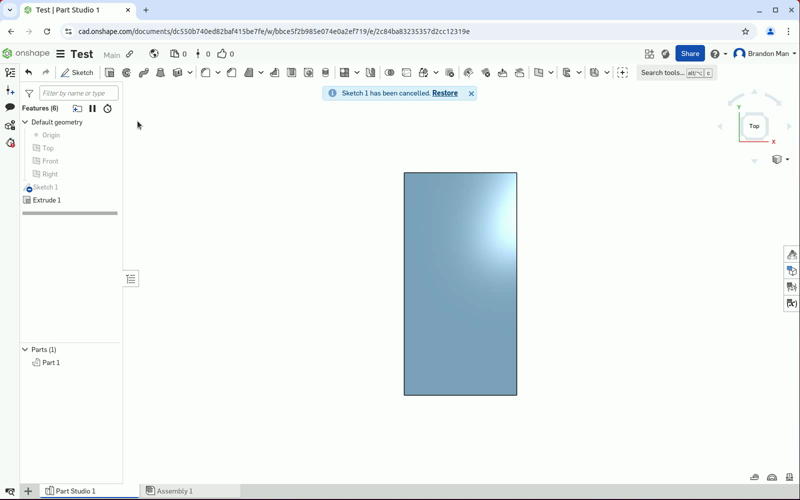
key(shift+h)
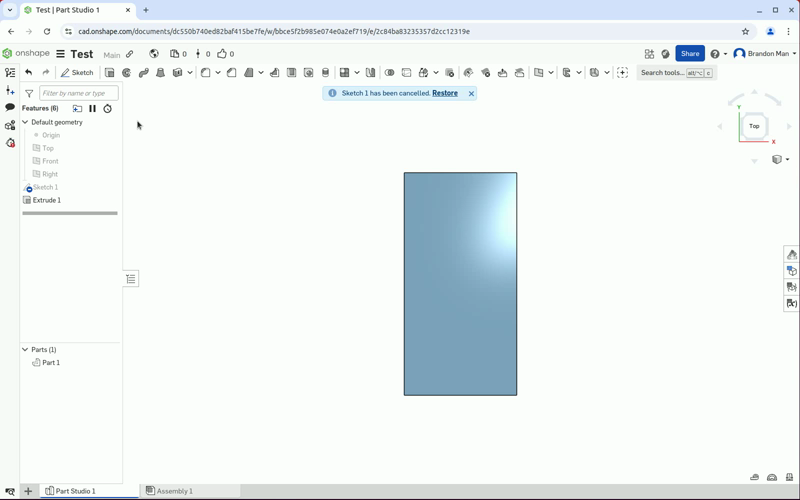
mouse_move(73, 189)
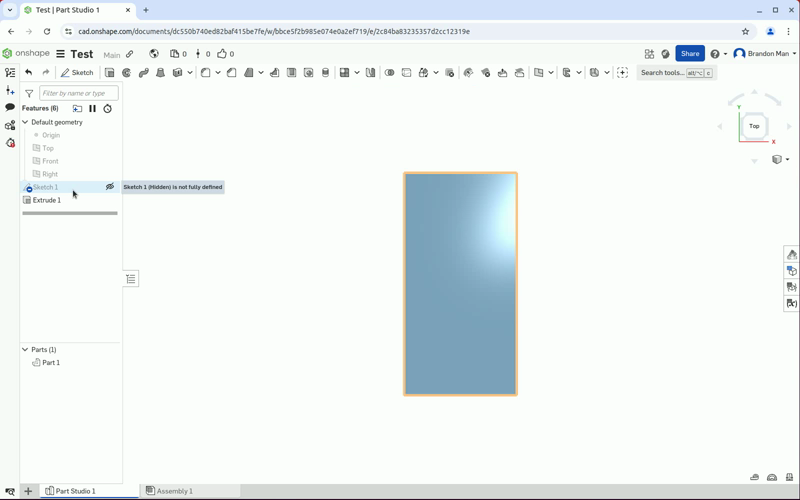
click(73, 189)
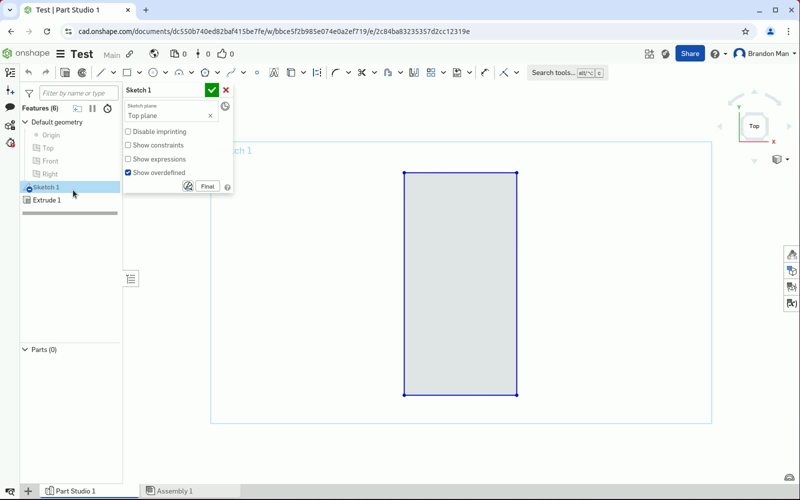
mouse_move(229, 92)
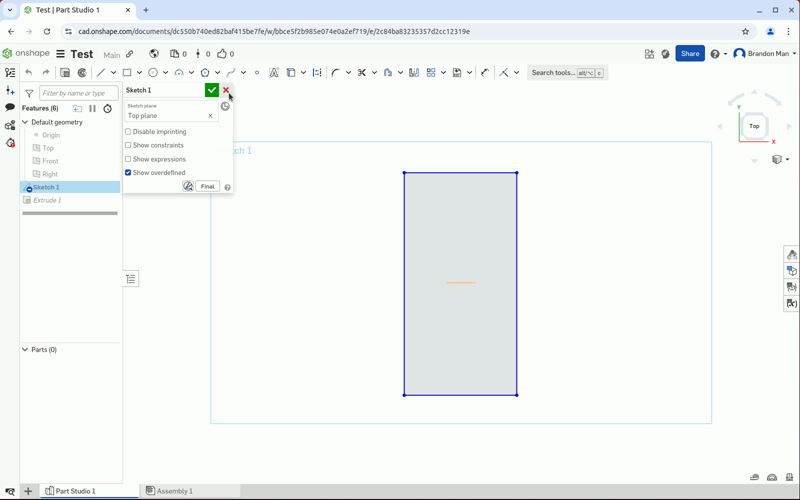
click(229, 92)
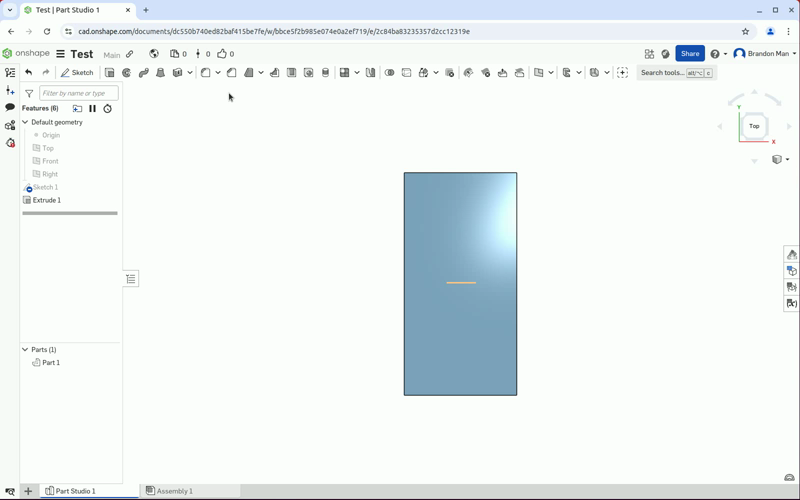
mouse_move(73, 352)
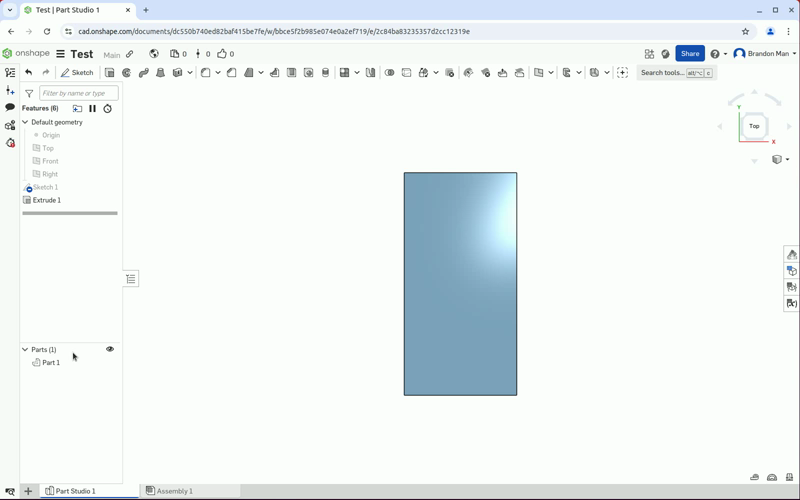
key(y)
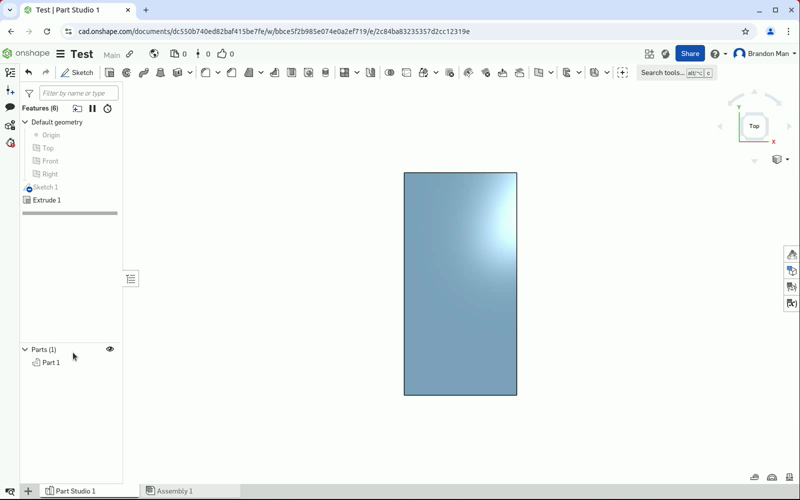
key(shift+p)
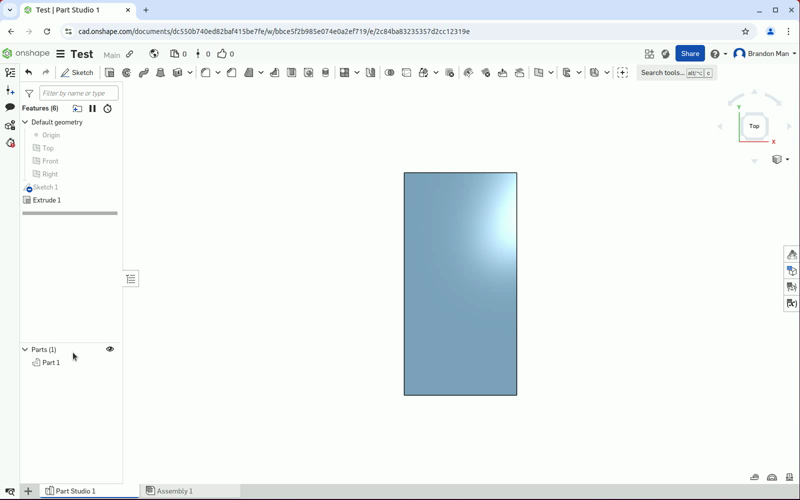
key(space)
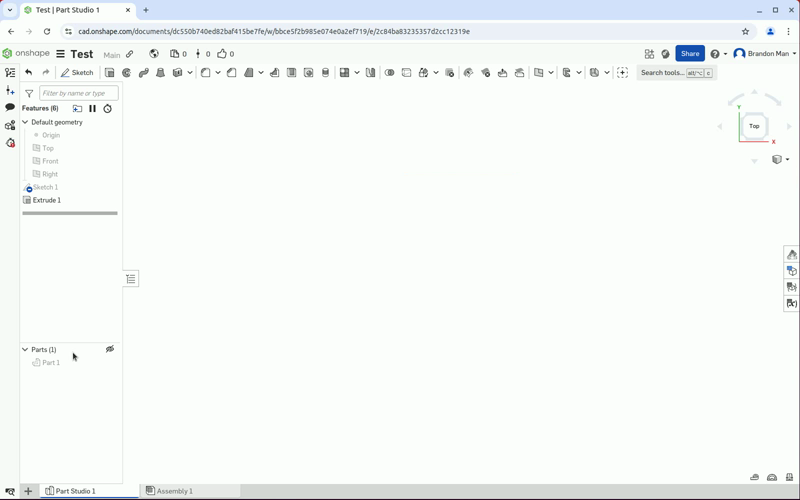
key_down(shift)
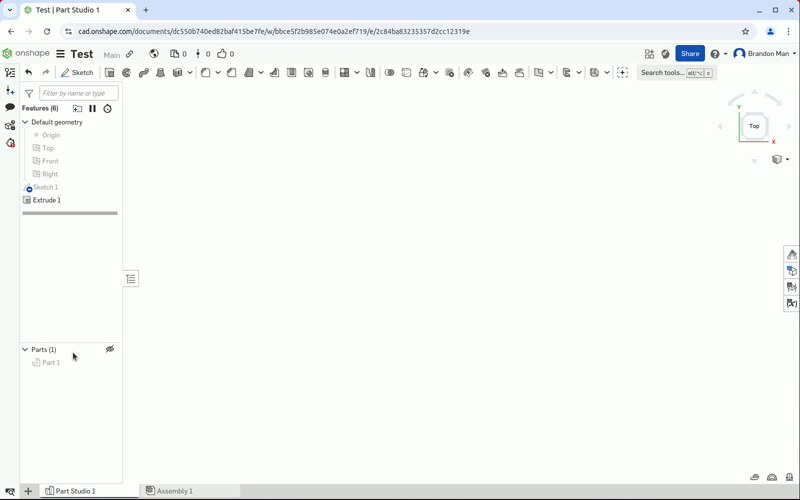
key(up)
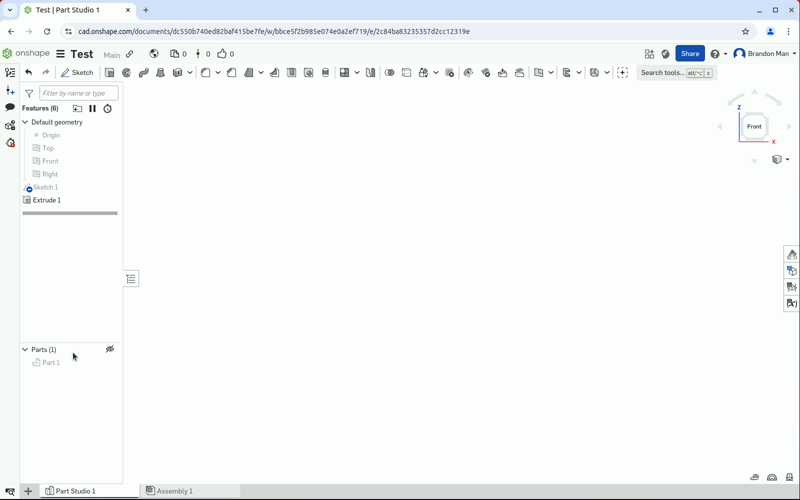
key_up(shift)
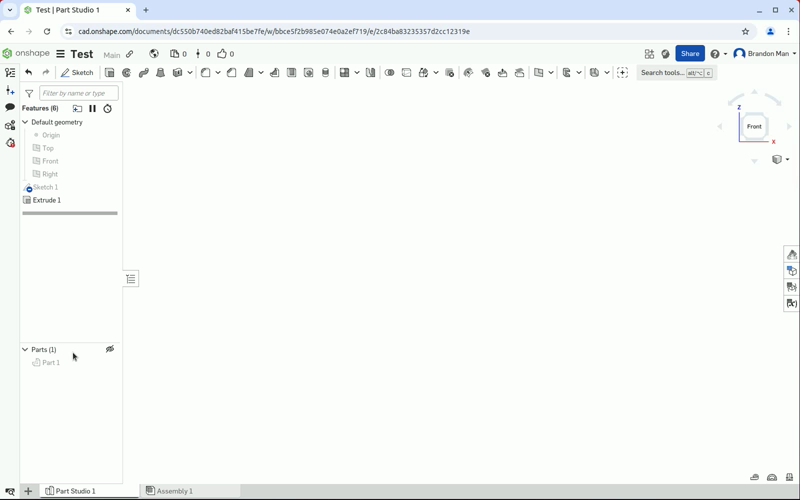
mouse_move(73, 352)
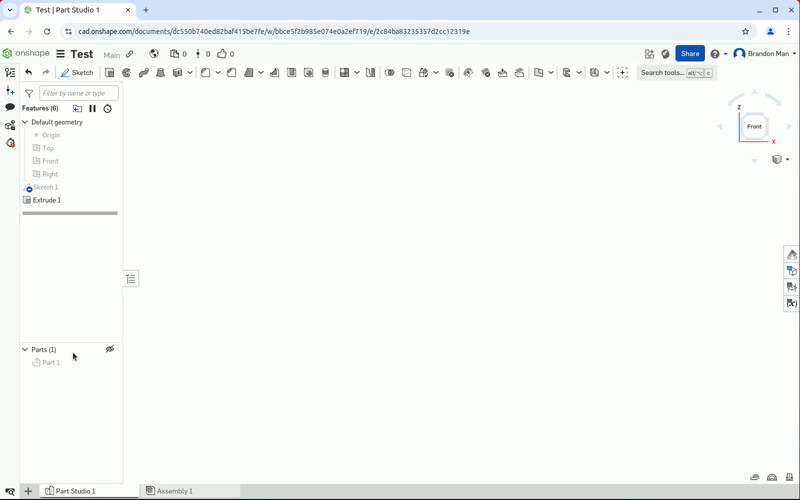
key(shift+y)
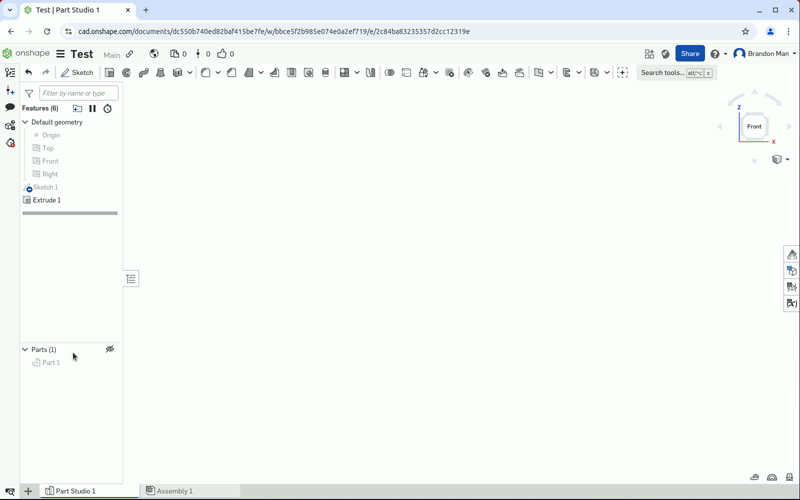
key(shift+s)
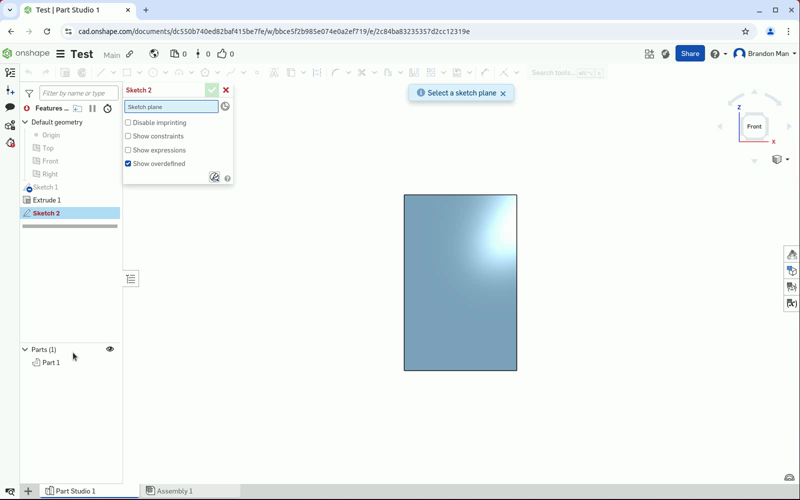
mouse_move(73, 163)
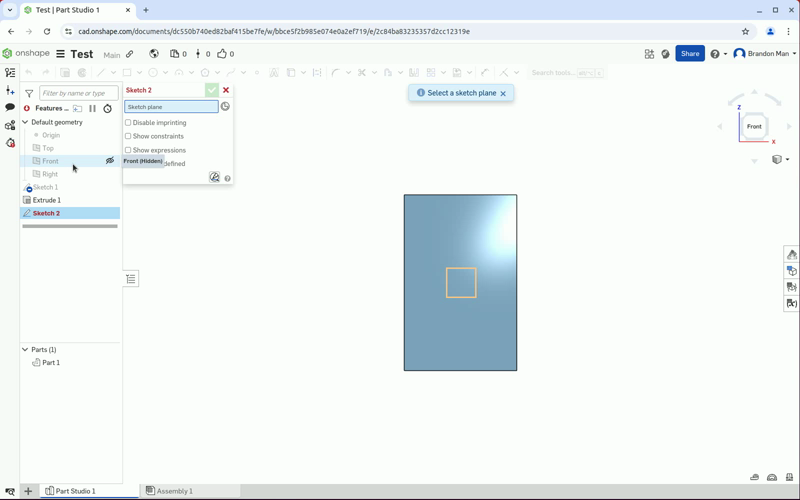
click(73, 163)
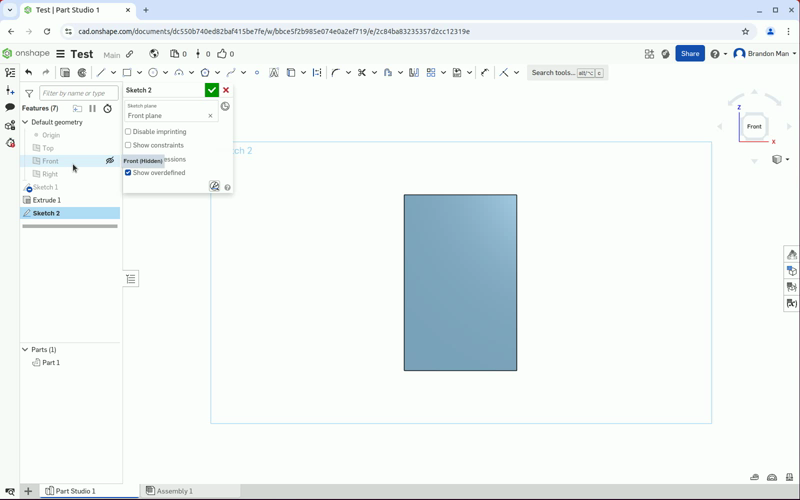
mouse_move(73, 352)
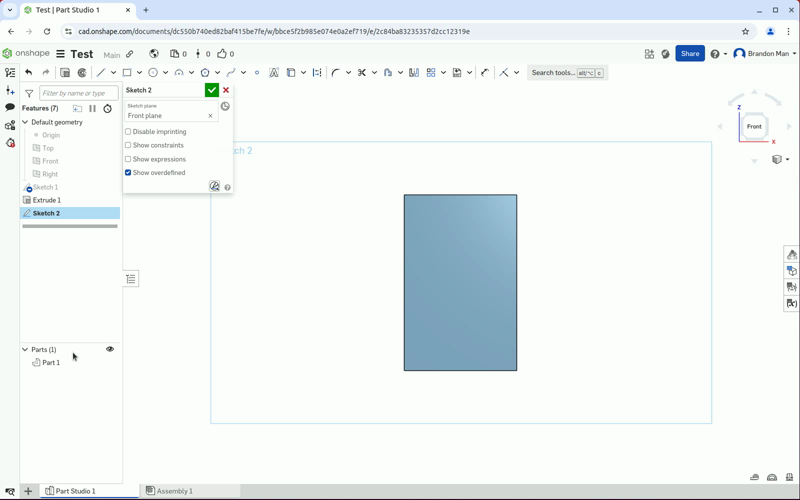
key(y)
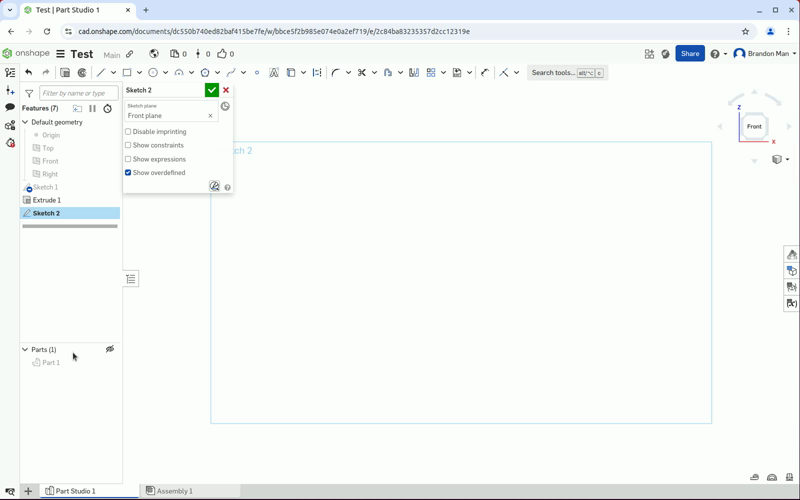
key(c)
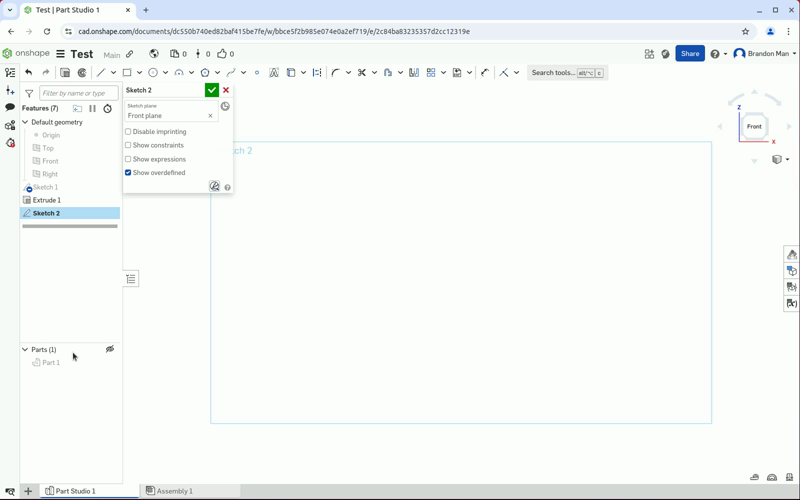
key_down(shift)
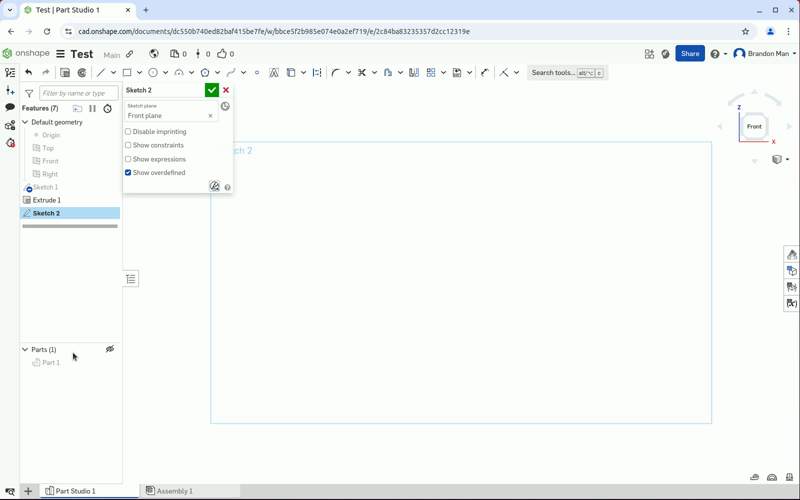
mouse_move(461, 282)
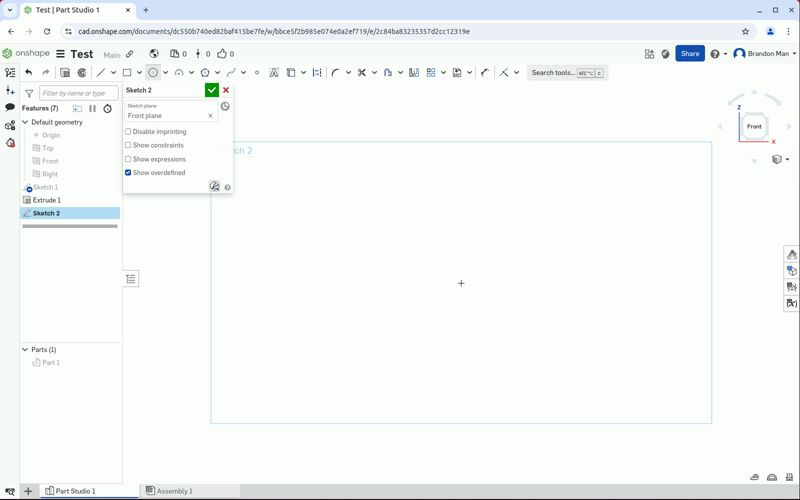
click(461, 282)
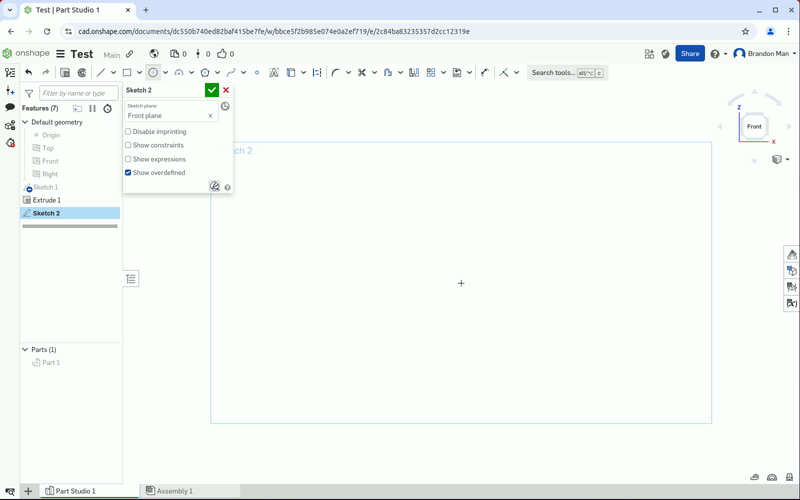
key_up(shift)
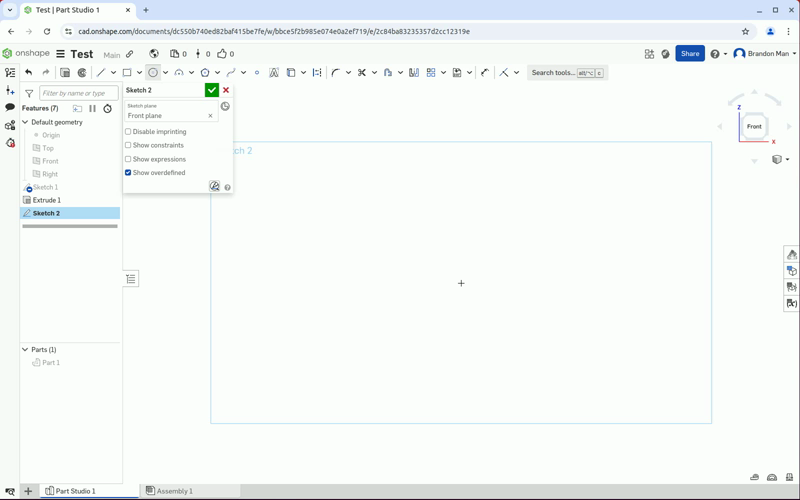
mouse_move(574, 282)
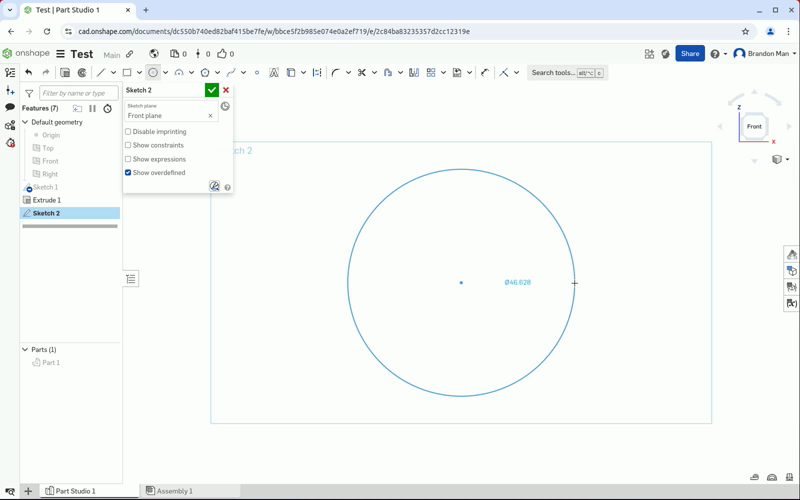
click(574, 282)
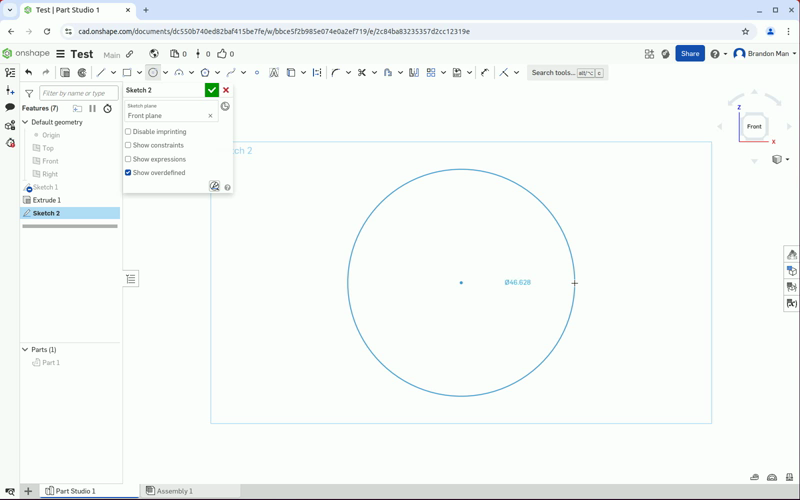
key(esc)
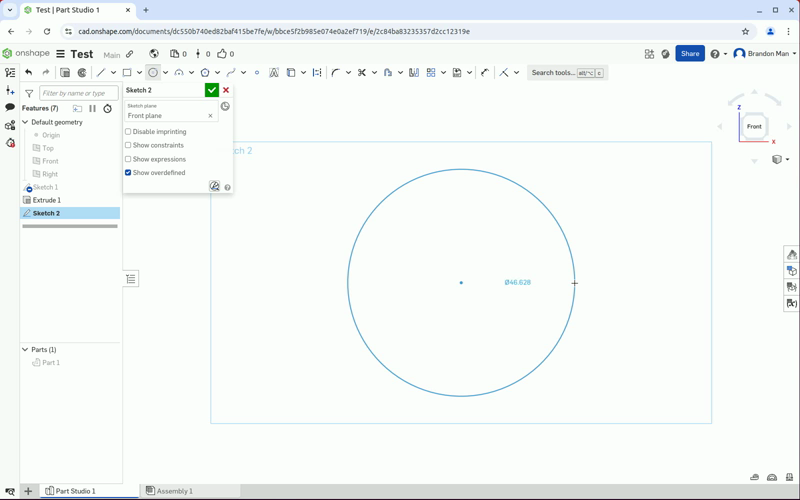
mouse_move(469, 239)
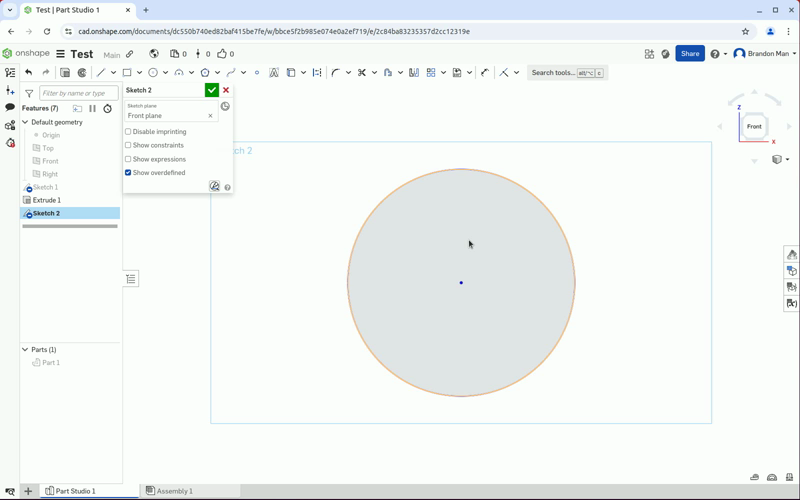
click(469, 239)
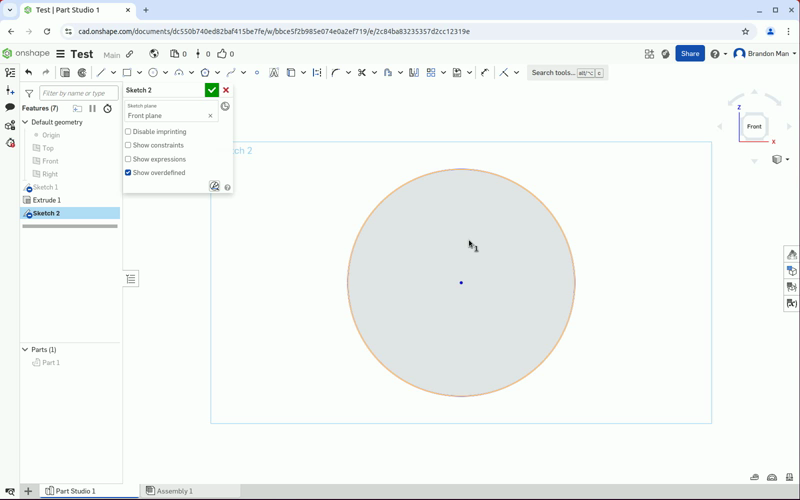
mouse_move(73, 352)
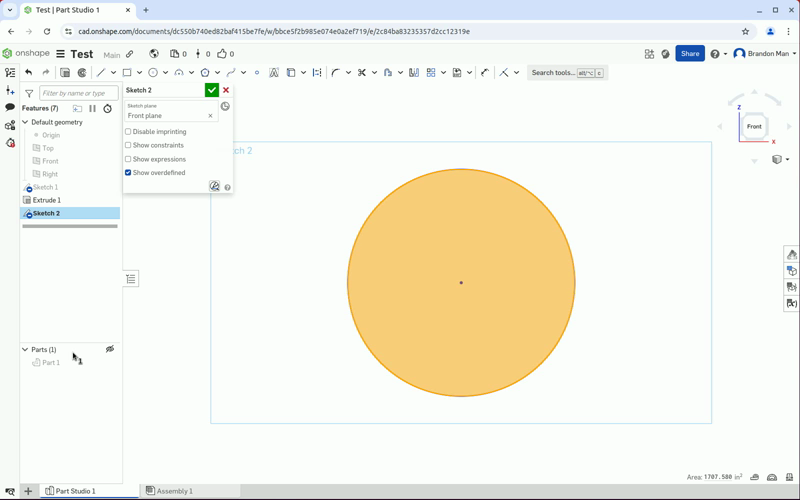
key(shift+y)
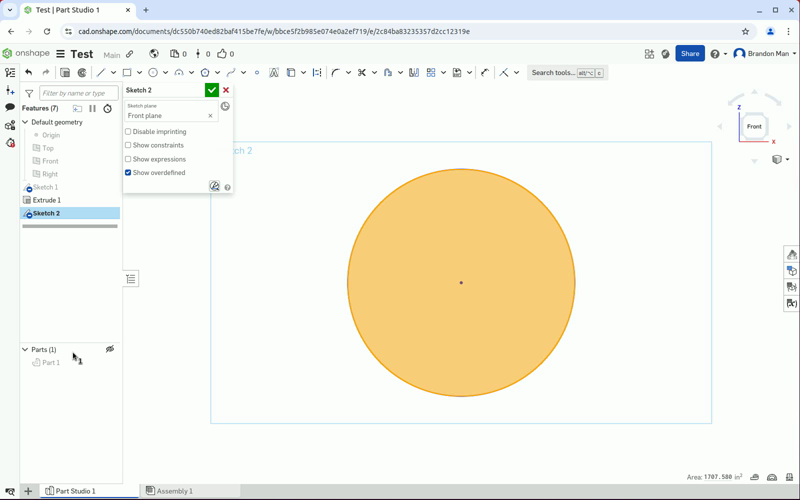
key(shift+e)
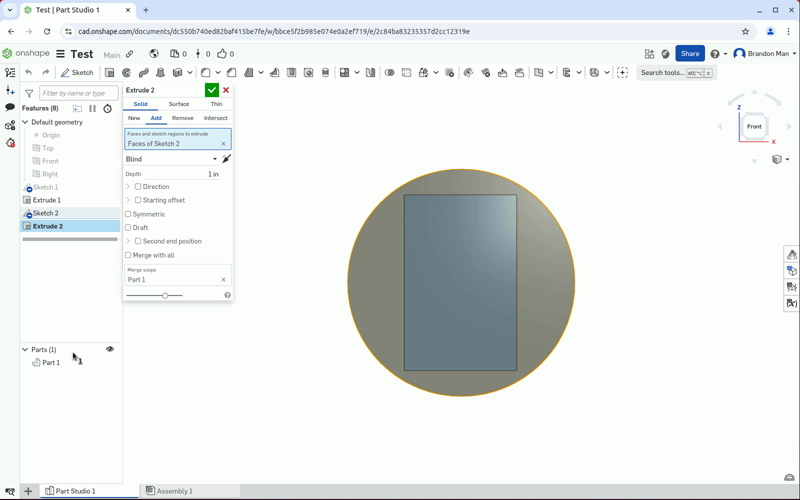
mouse_move(143, 106)
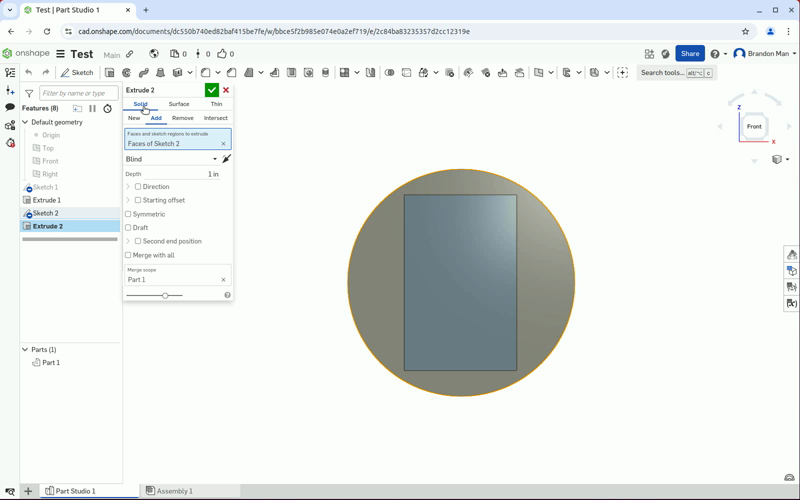
click(143, 106)
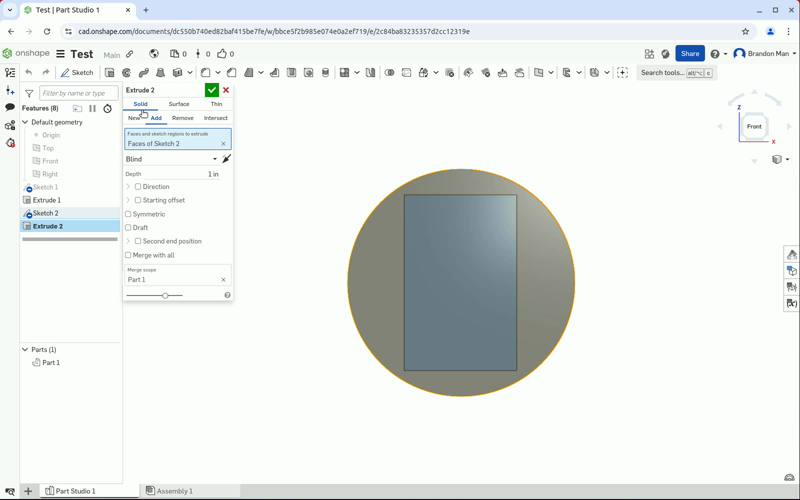
mouse_move(137, 120)
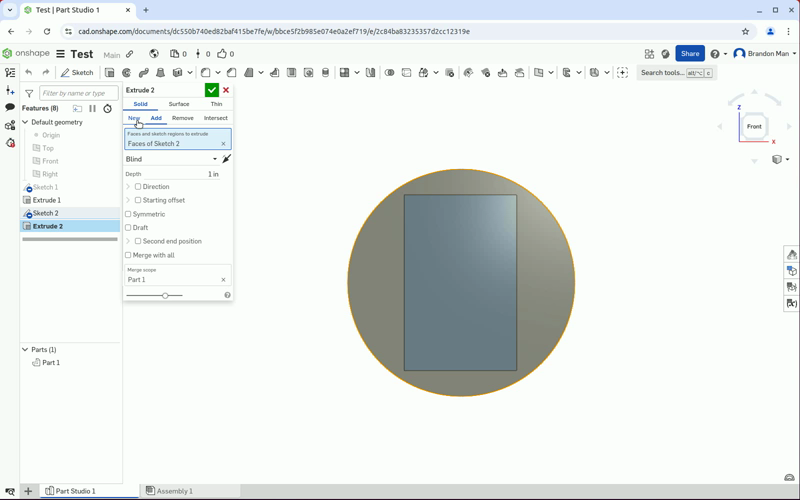
click(137, 120)
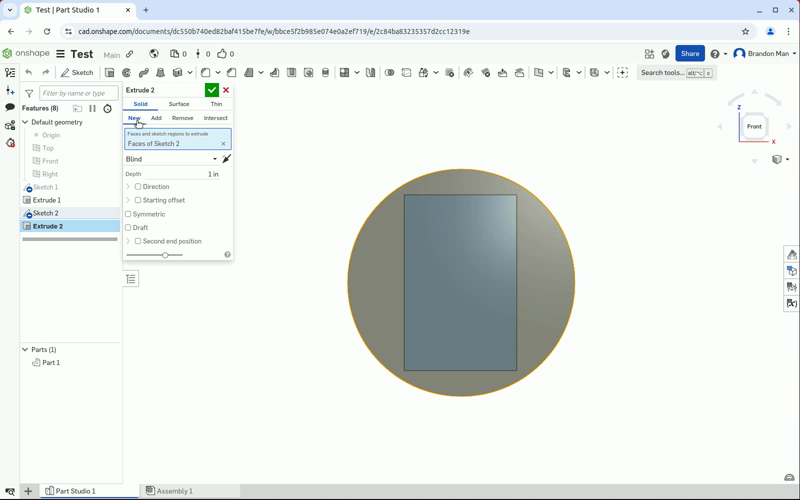
key(tab, 4)
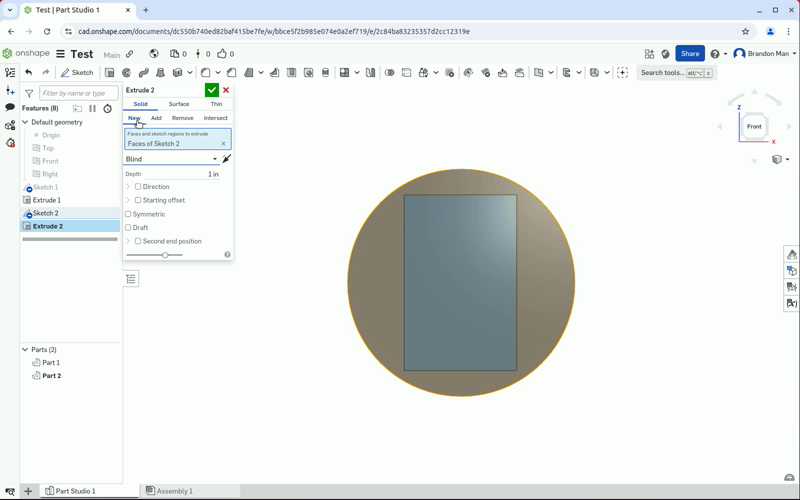
text(11.554)
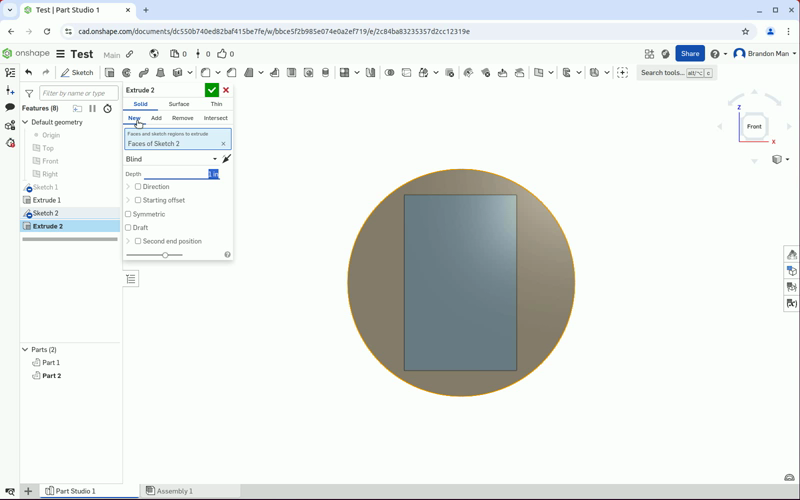
key(enter)
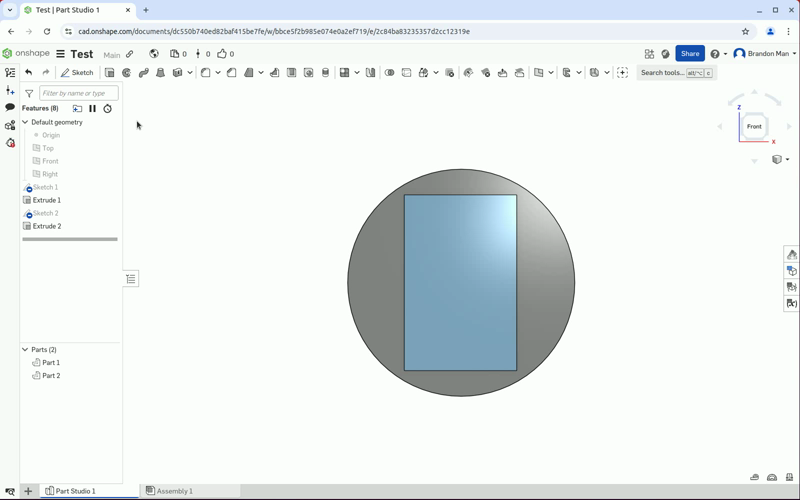
key(shift+h)
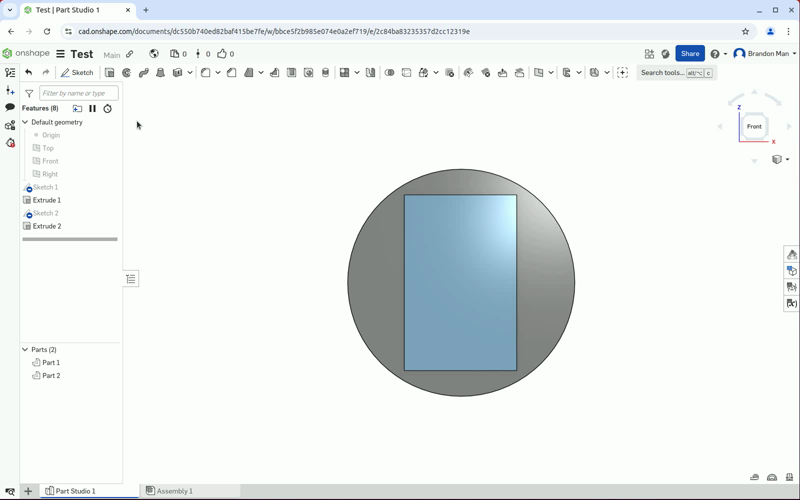
key(shift+h)
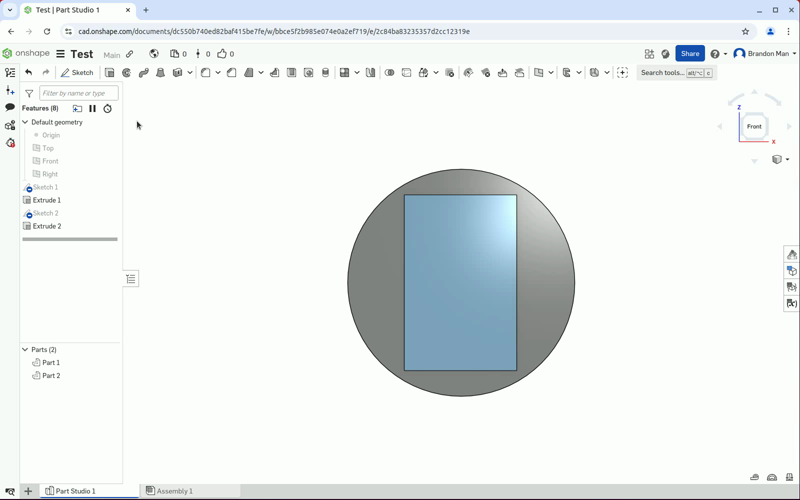
key(shift+7)
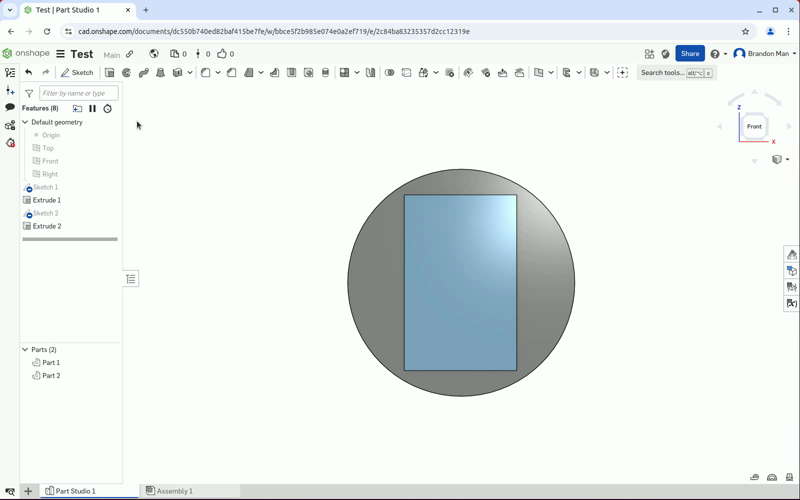
key(left, 2)
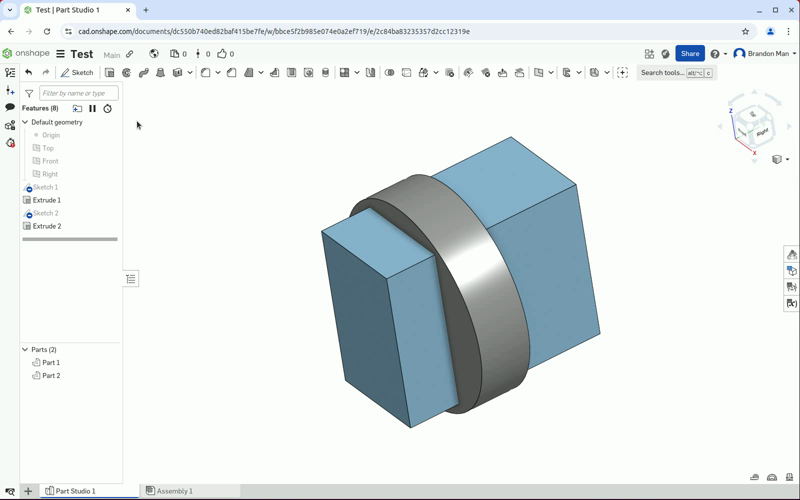
key(down, 2)
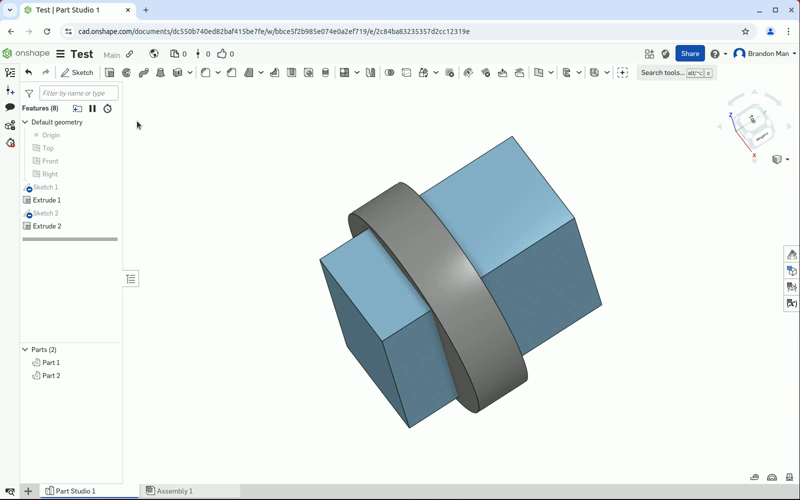
key(up, 2)
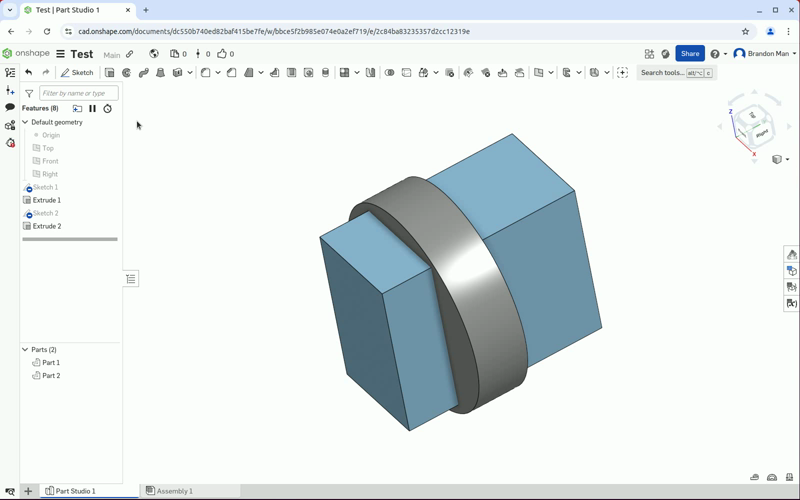
key(right, 2)
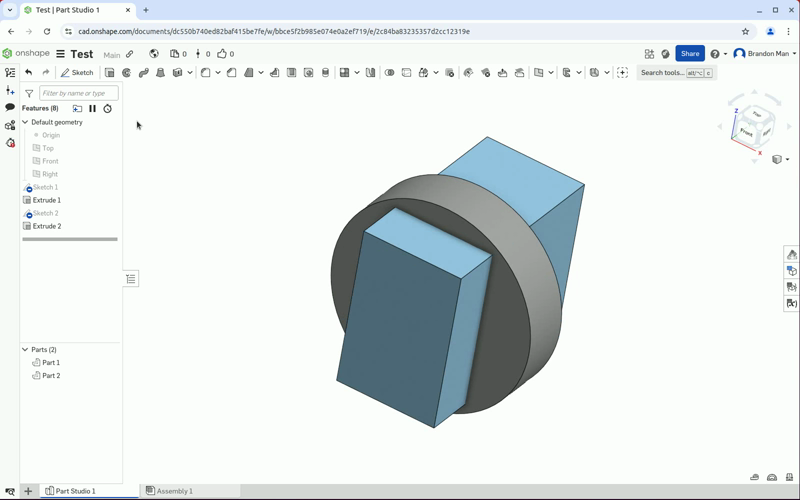
mouse_move(73, 189)
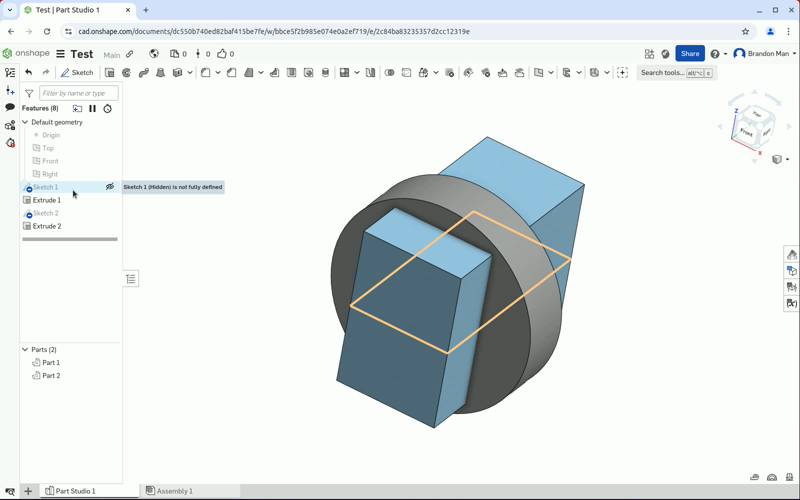
click(73, 189)